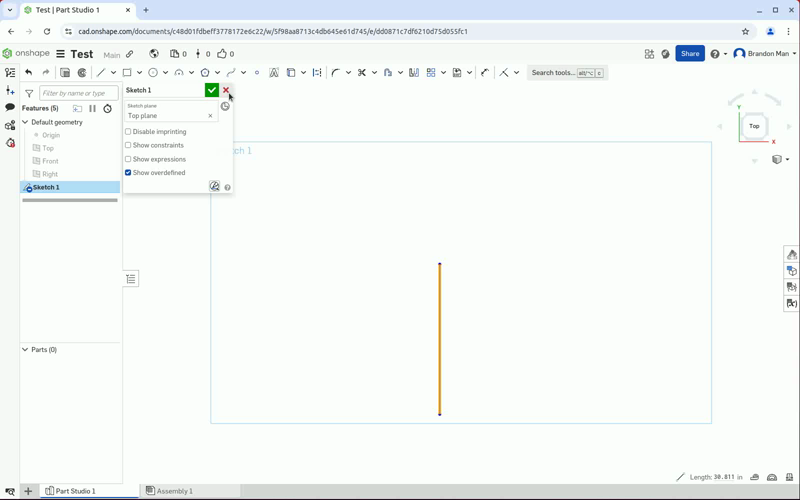
key(shift+h)
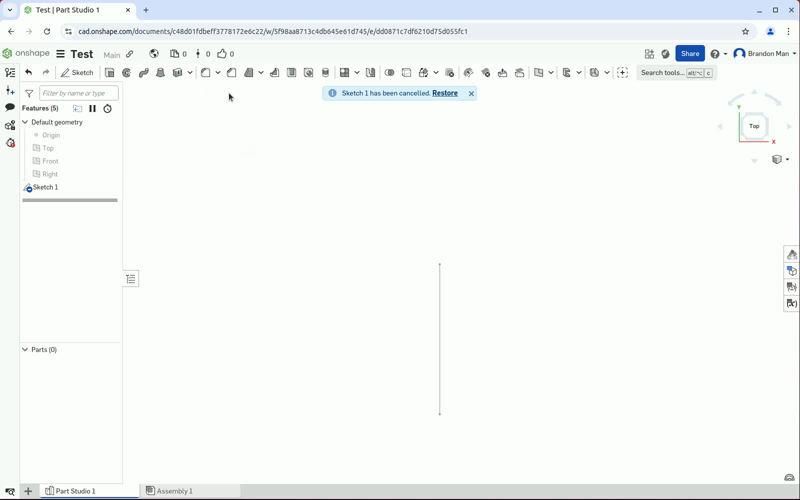
key(shift+s)
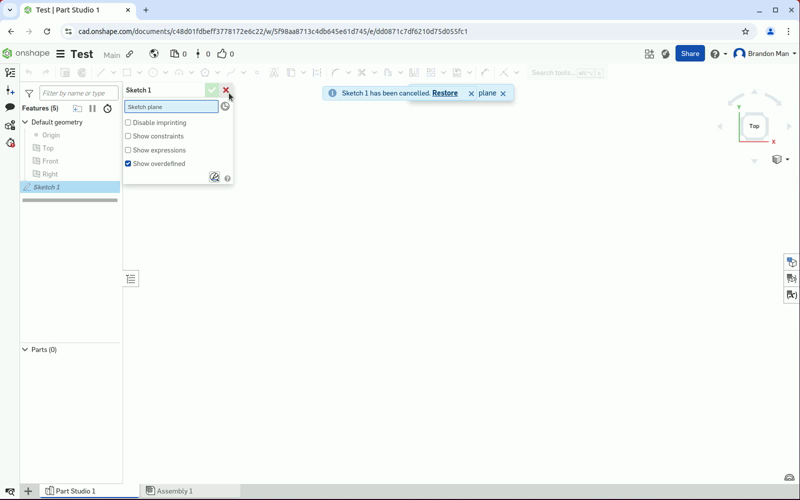
mouse_move(73, 150)
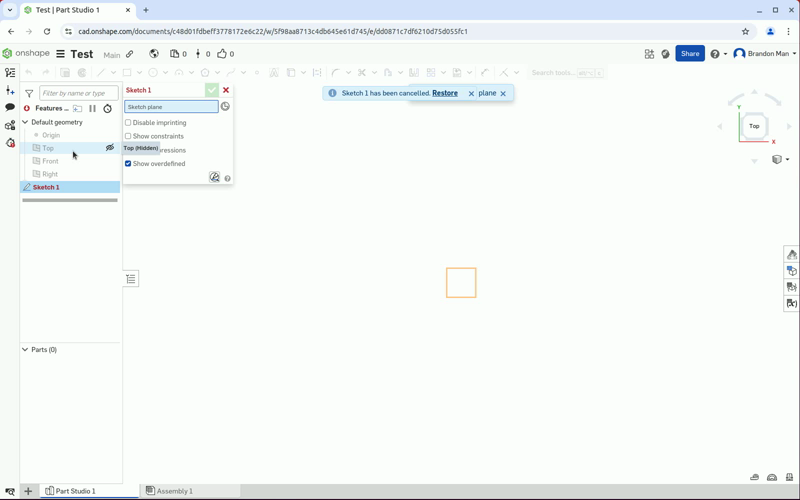
click(73, 150)
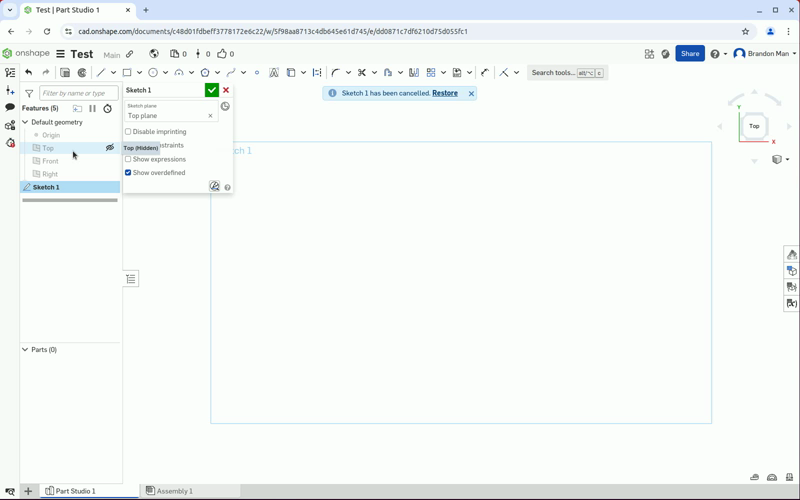
mouse_move(73, 352)
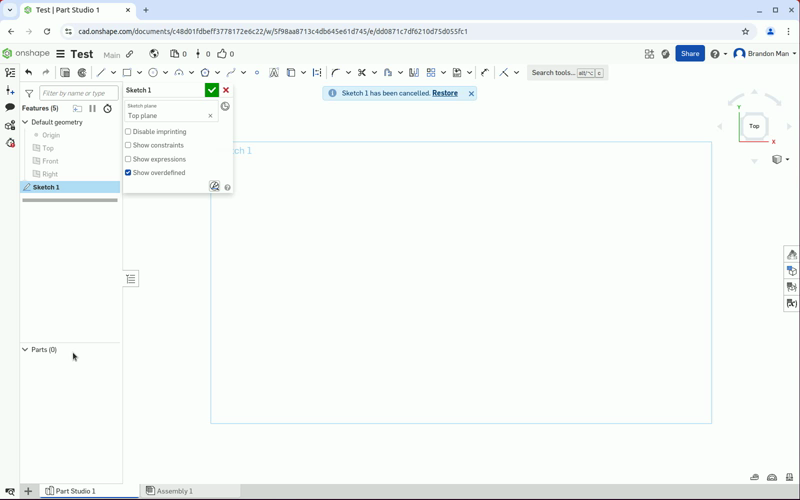
key(y)
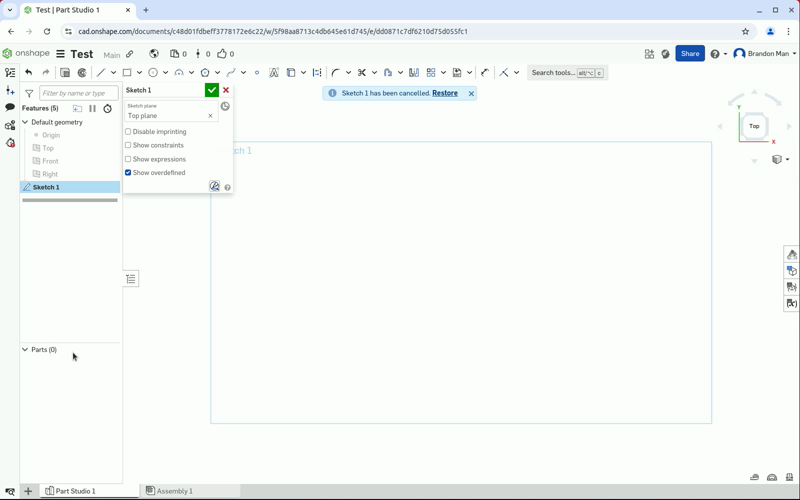
key(c)
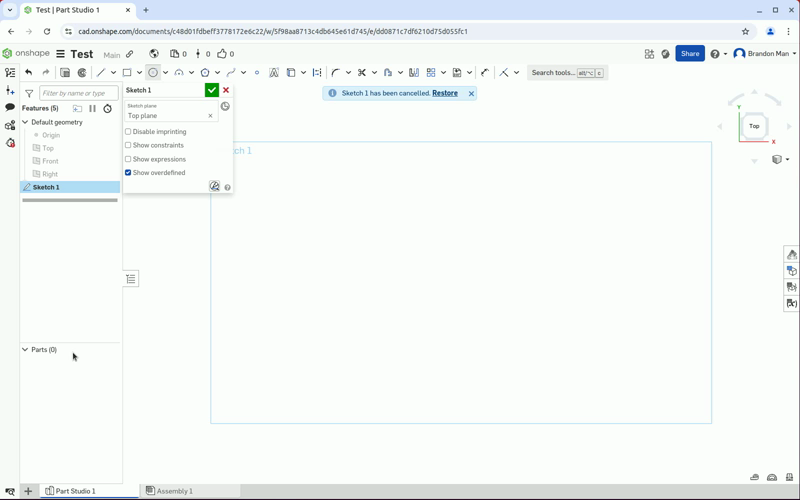
key_down(shift)
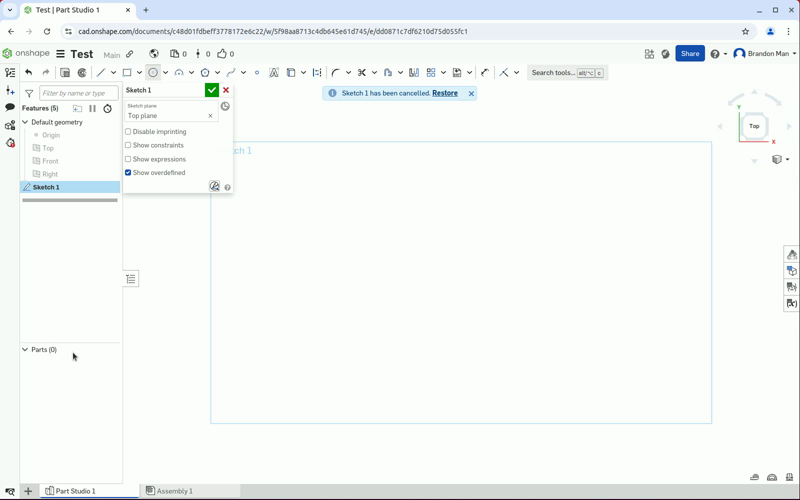
mouse_move(461, 282)
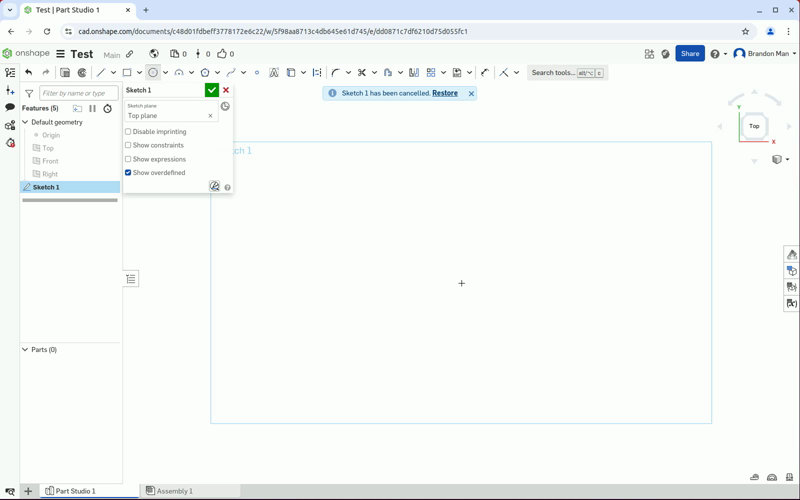
click(461, 282)
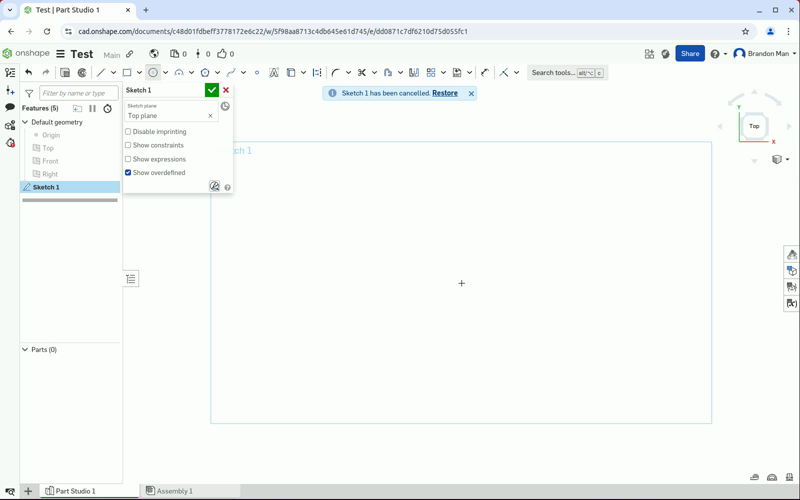
key_up(shift)
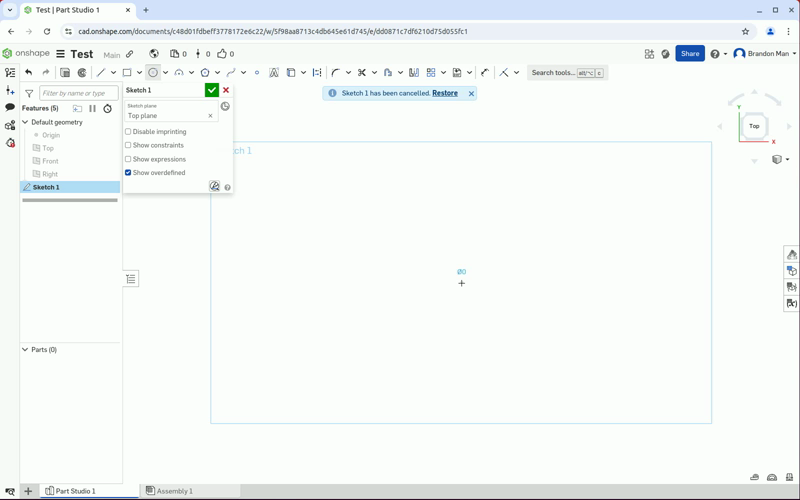
mouse_move(467, 282)
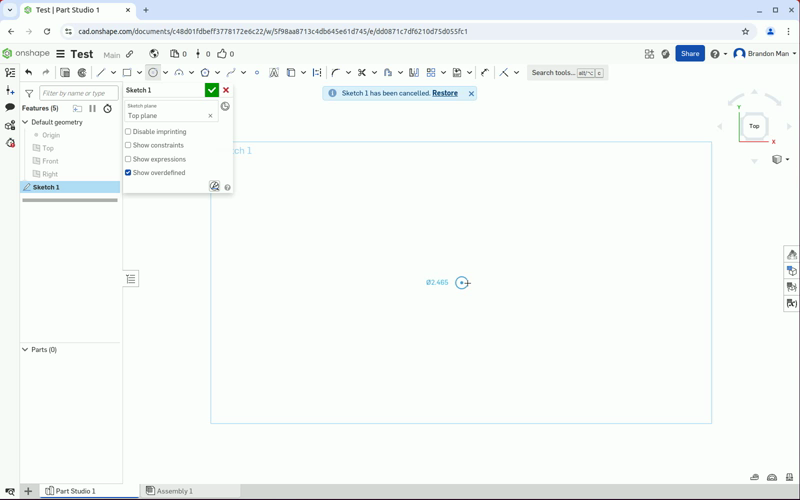
click(467, 282)
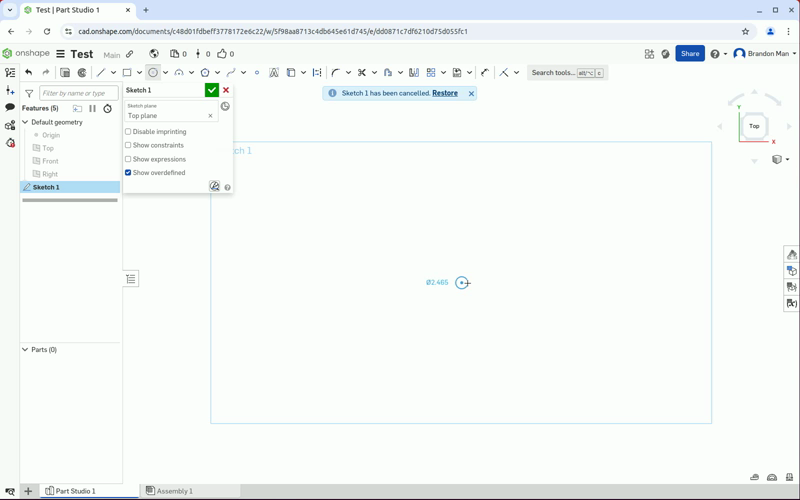
key(esc)
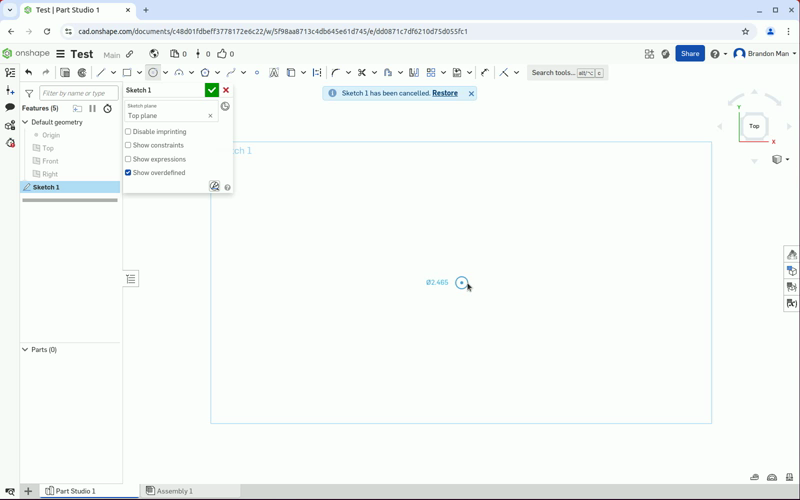
key(c)
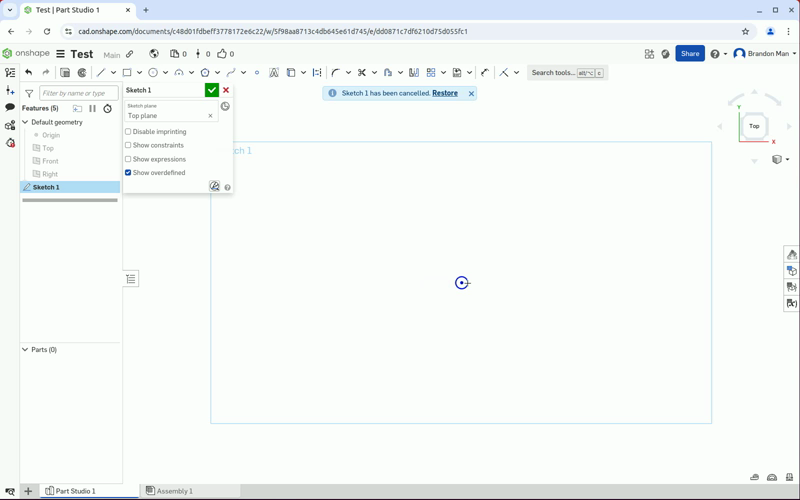
key_down(shift)
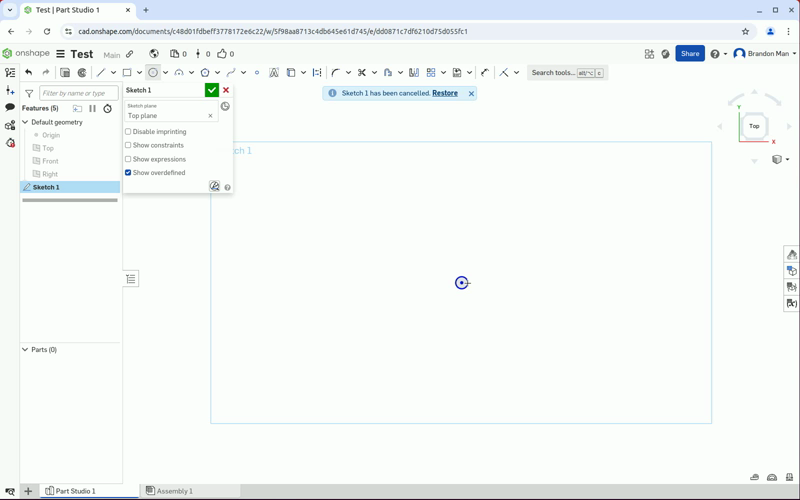
mouse_move(461, 282)
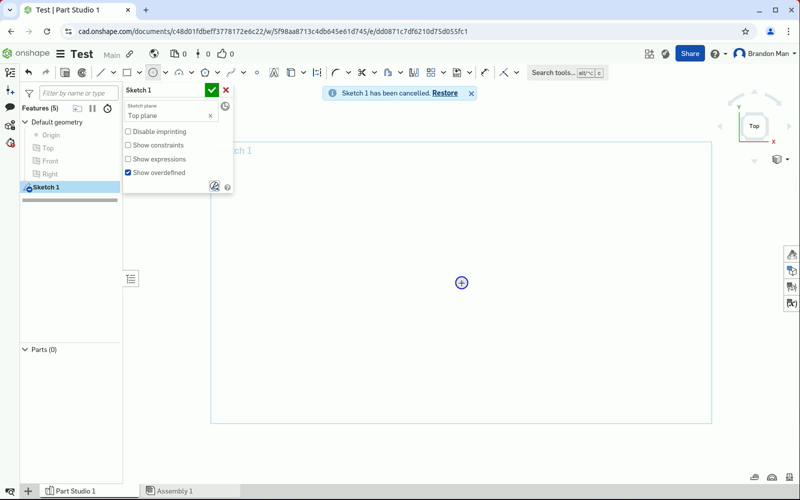
click(461, 282)
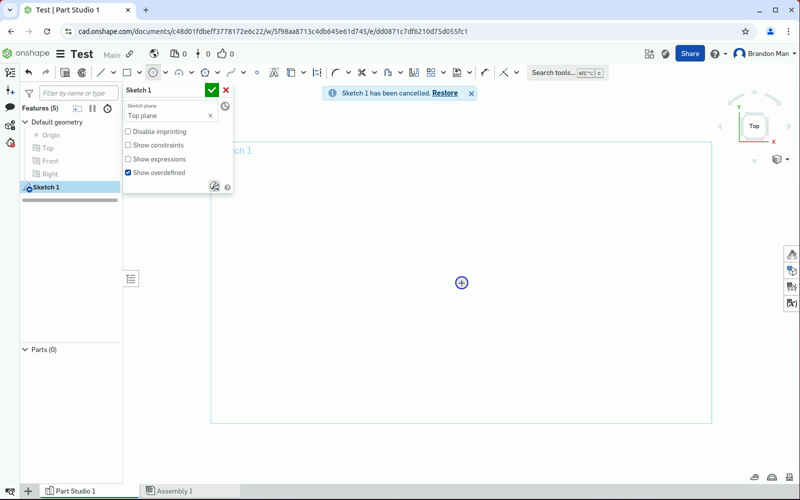
key_up(shift)
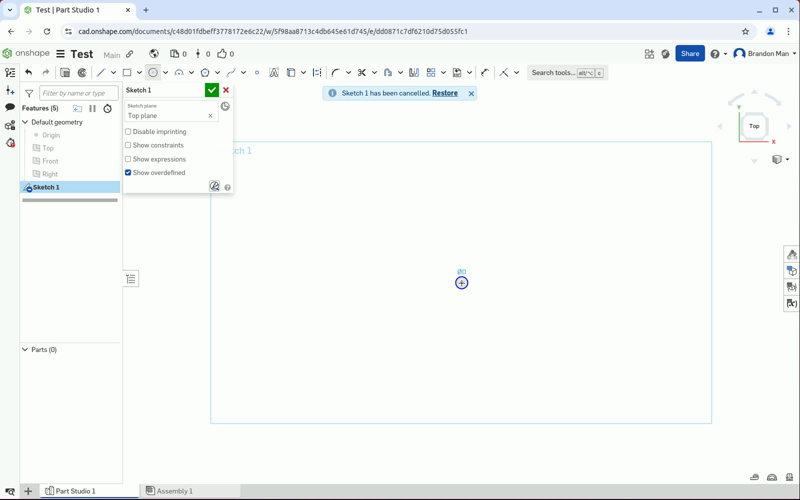
mouse_move(464, 282)
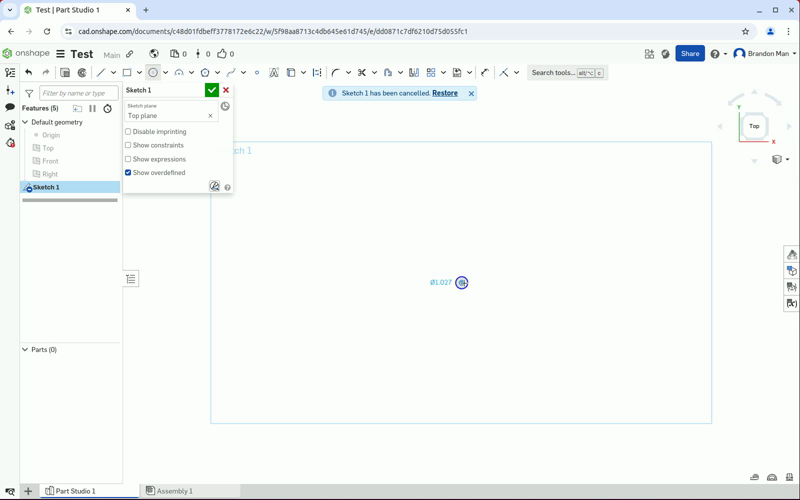
scroll(6)
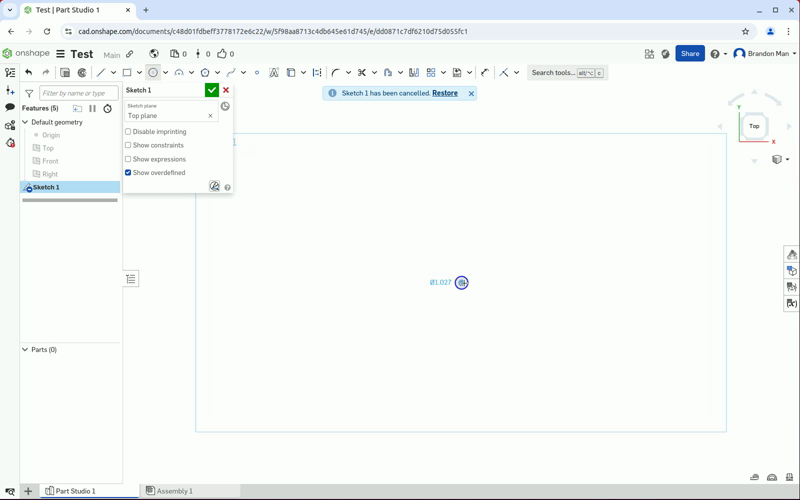
scroll(6)
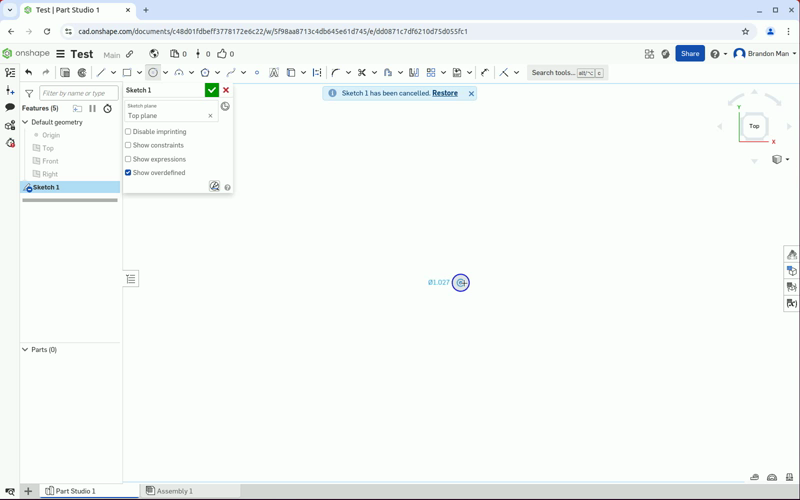
scroll(6)
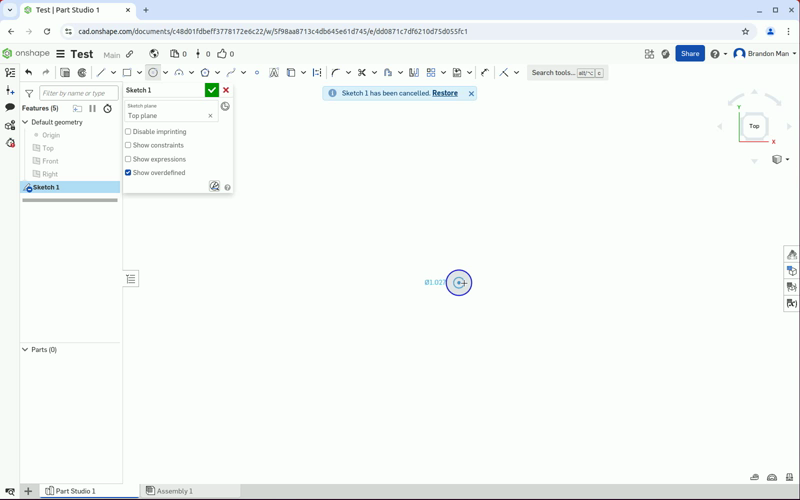
scroll(6)
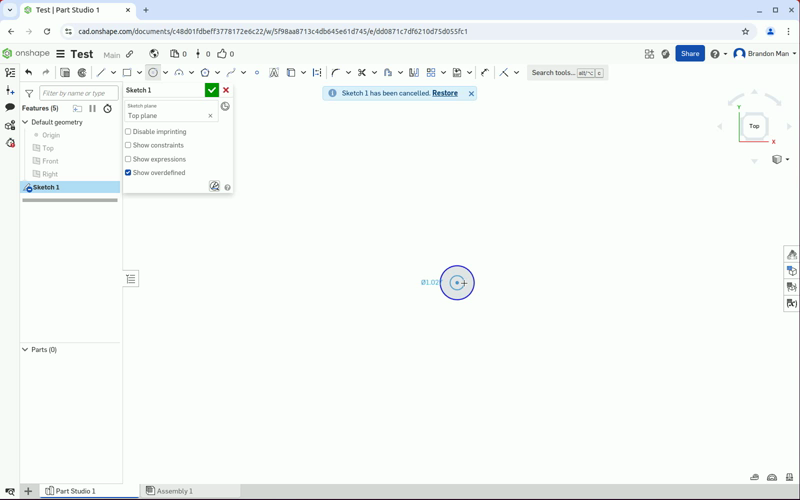
scroll(6)
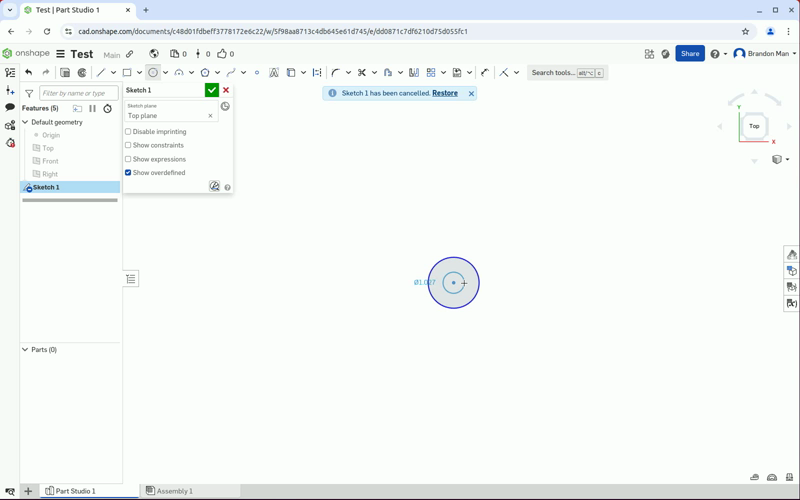
scroll(6)
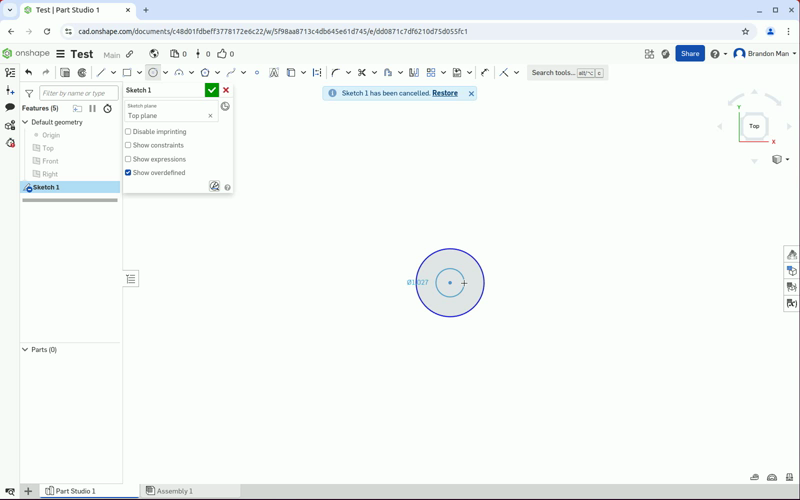
scroll(6)
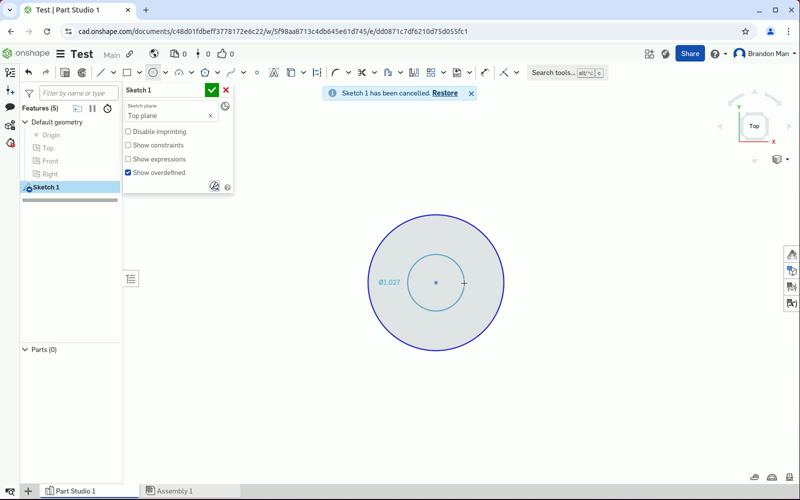
click(464, 282)
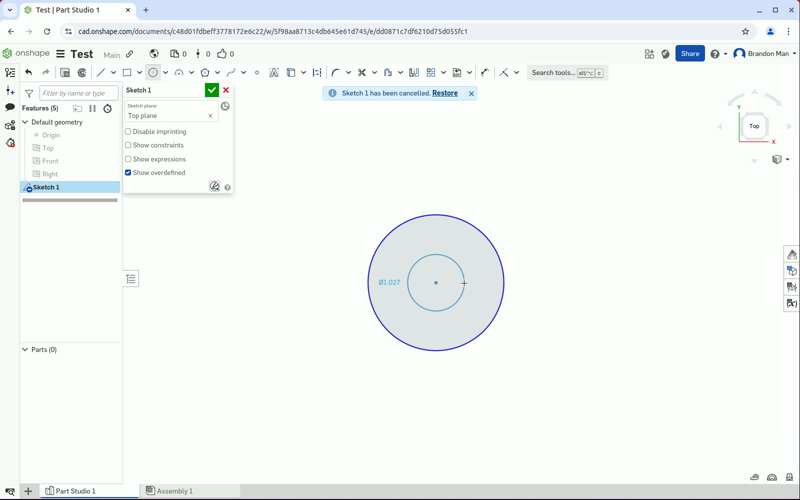
scroll(-6)
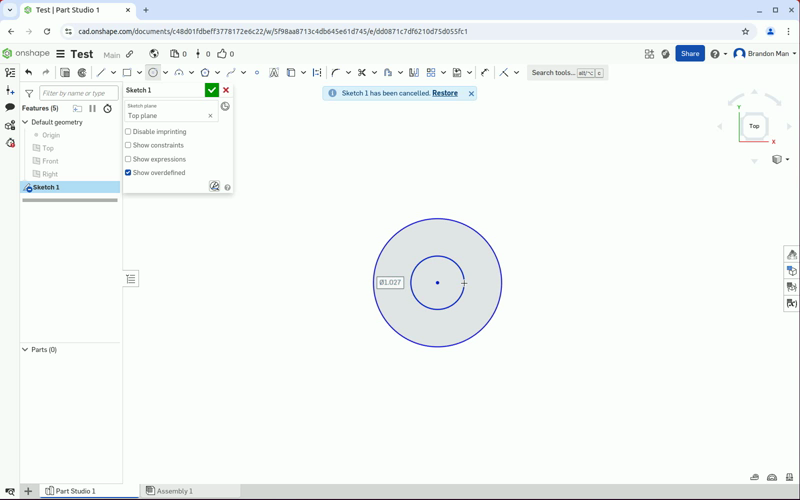
scroll(-6)
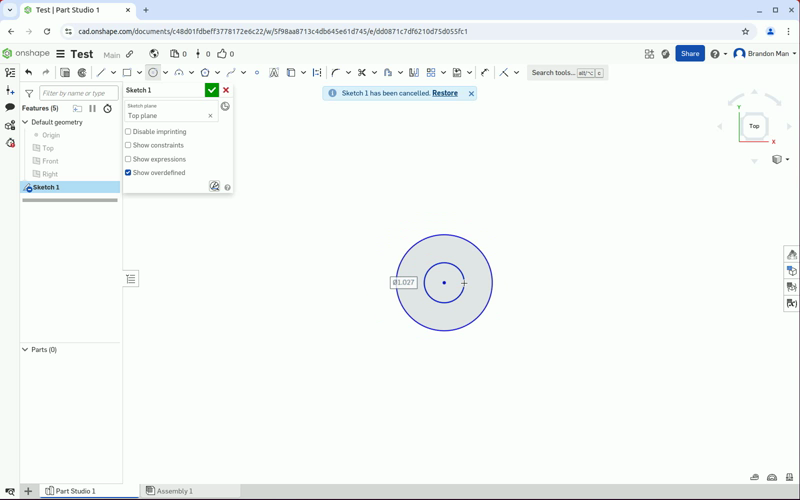
scroll(-6)
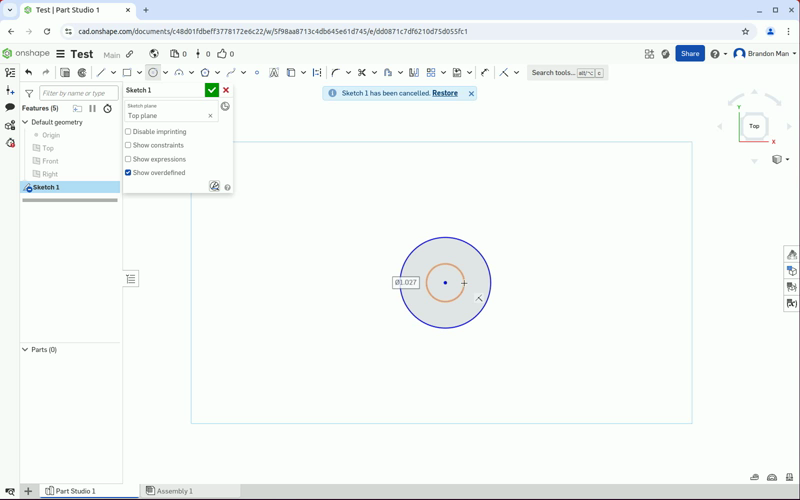
scroll(-6)
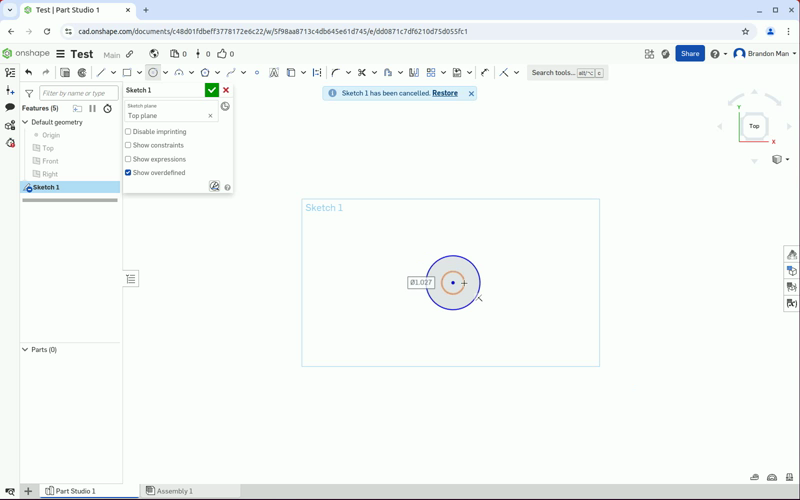
scroll(-6)
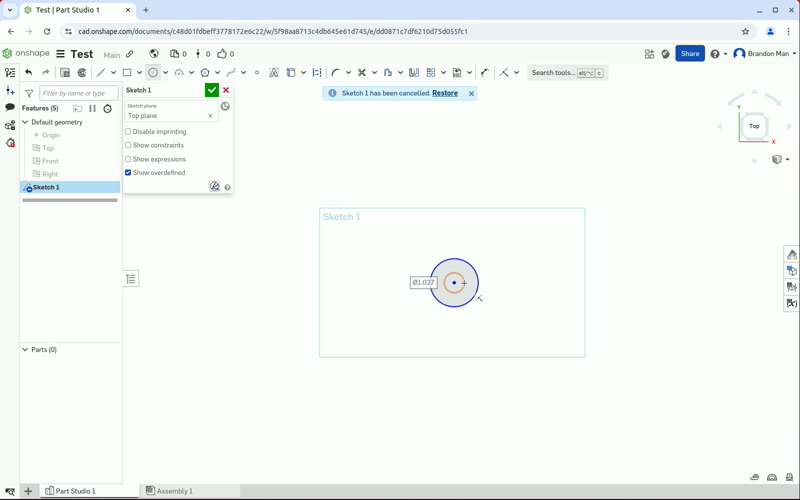
scroll(-6)
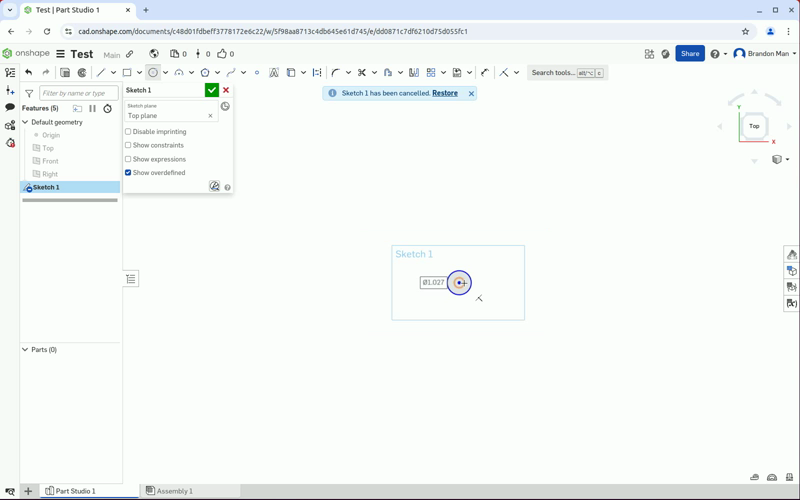
scroll(-6)
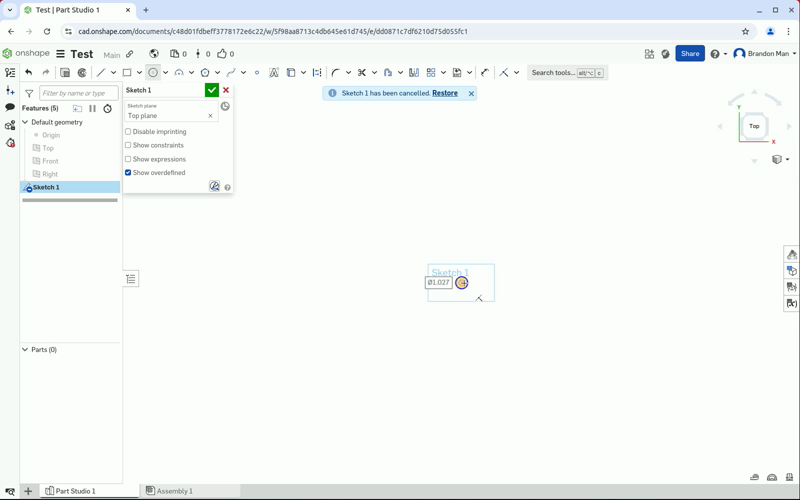
key(esc)
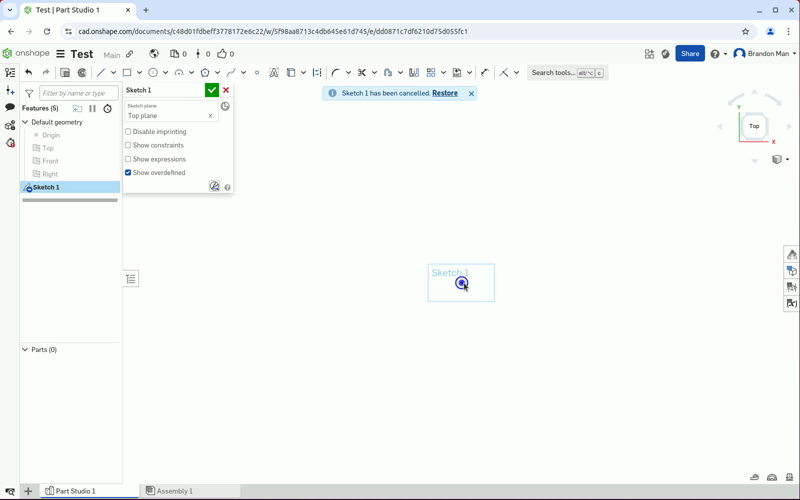
mouse_move(464, 286)
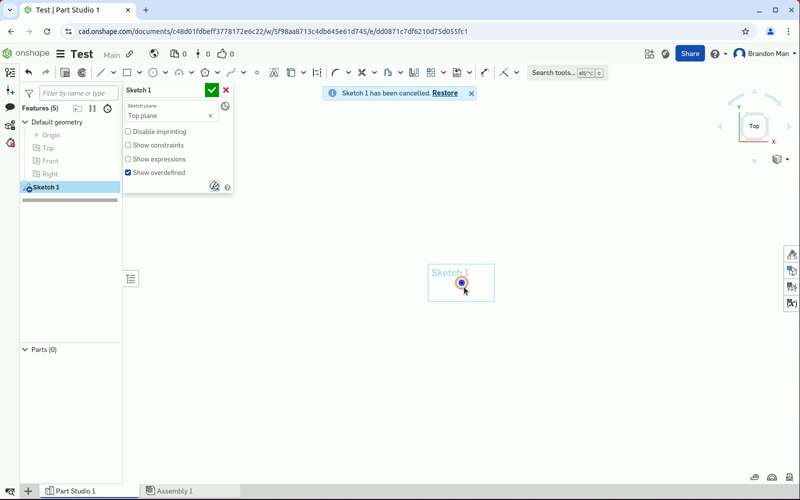
scroll(6)
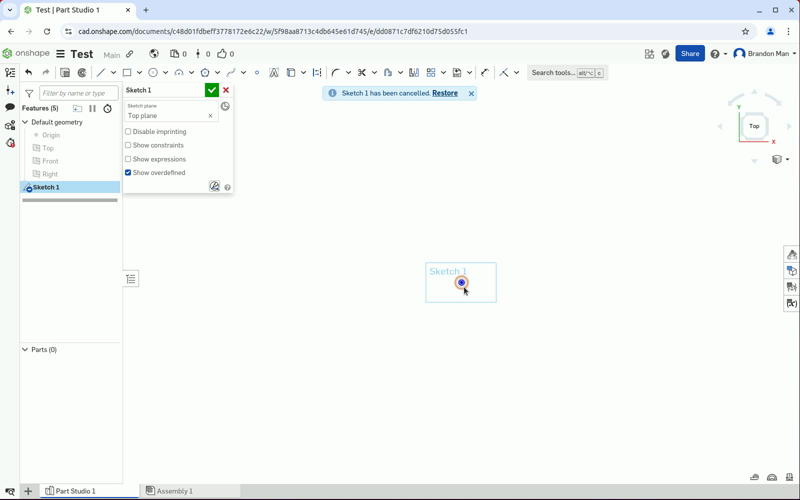
scroll(6)
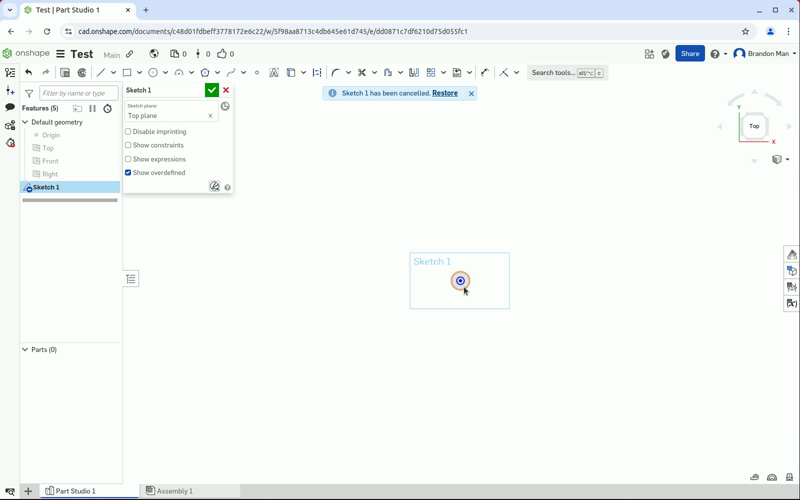
scroll(6)
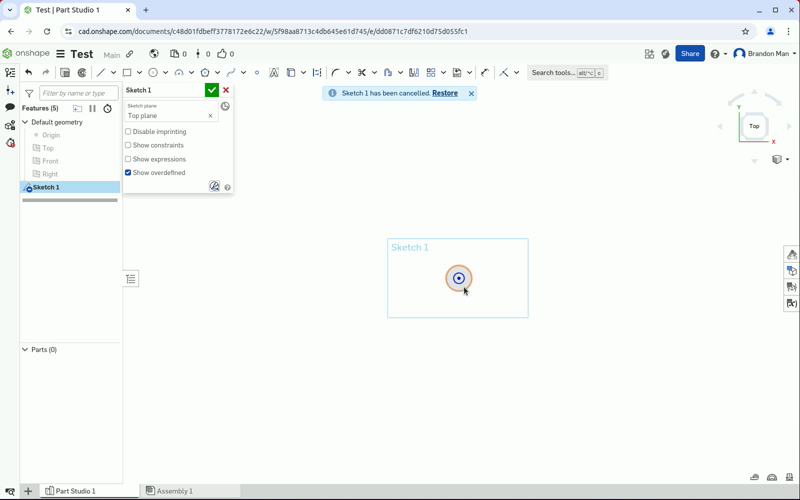
scroll(6)
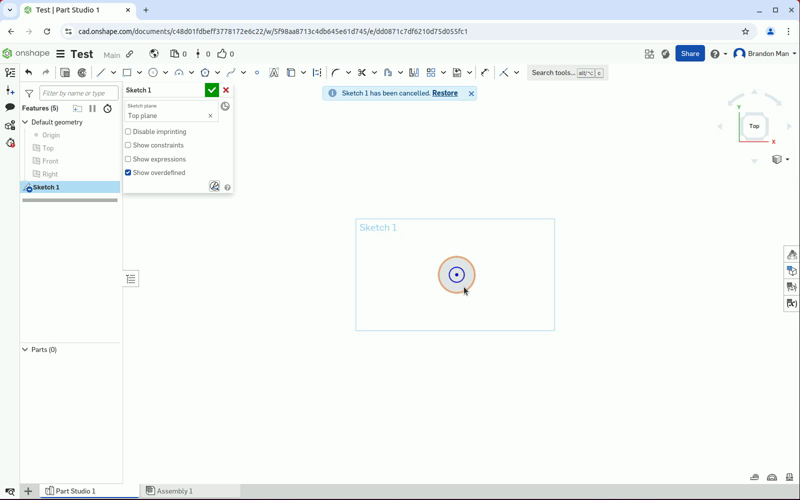
scroll(6)
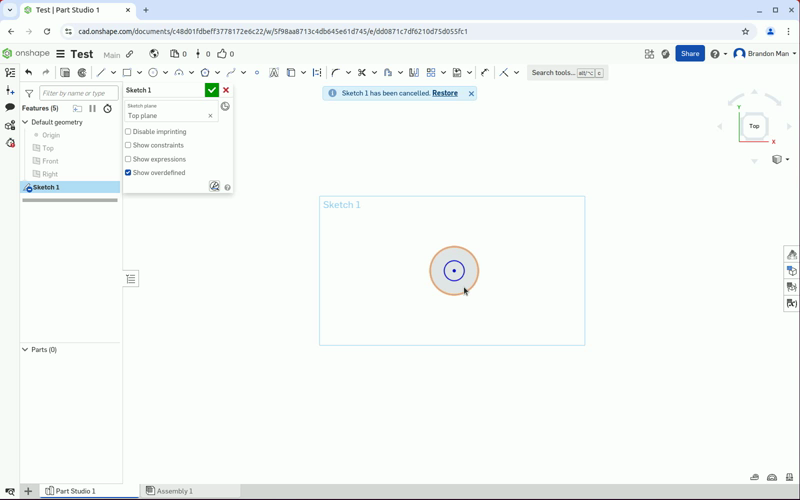
scroll(6)
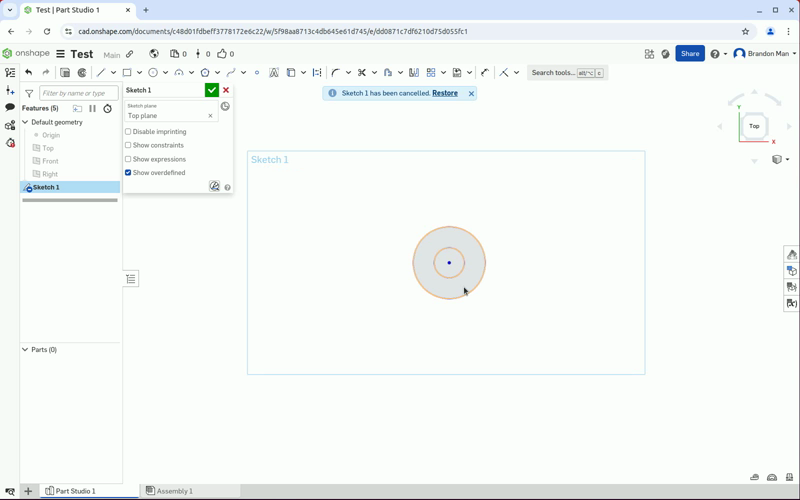
scroll(6)
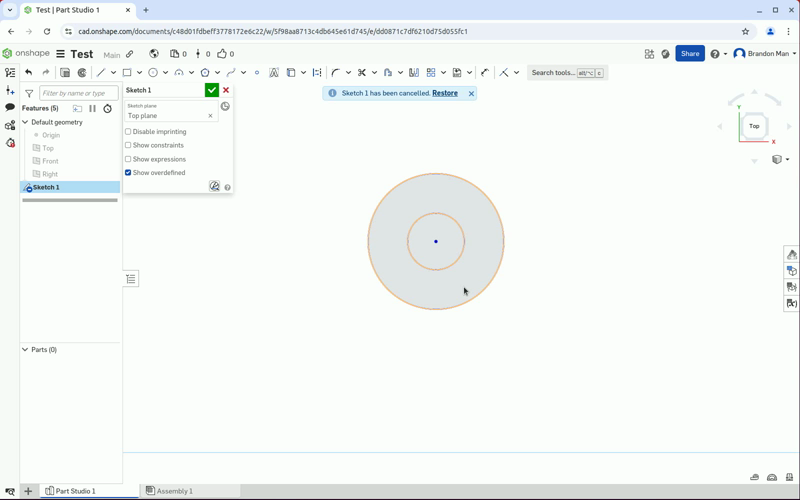
click(464, 286)
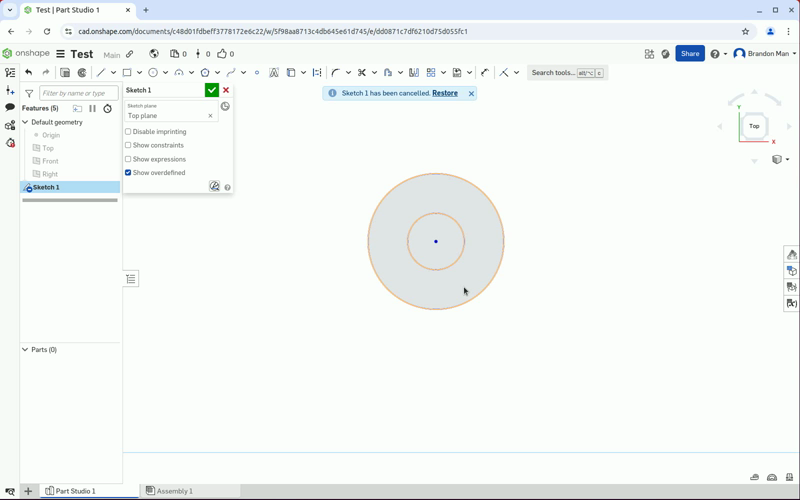
scroll(-6)
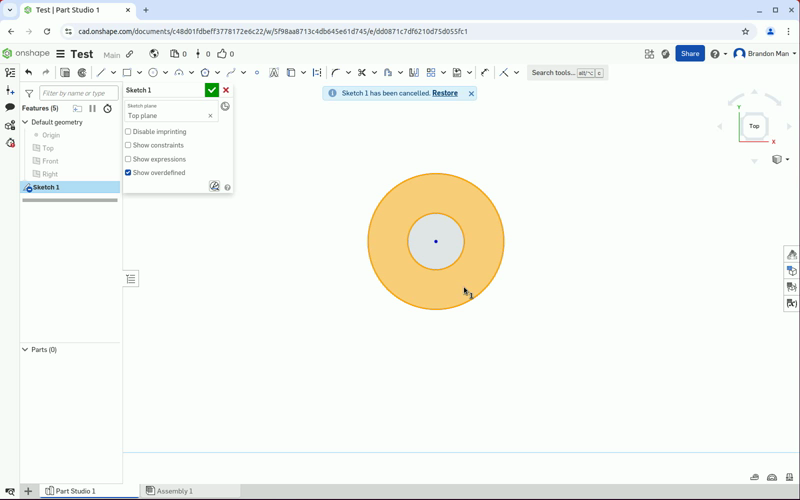
scroll(-6)
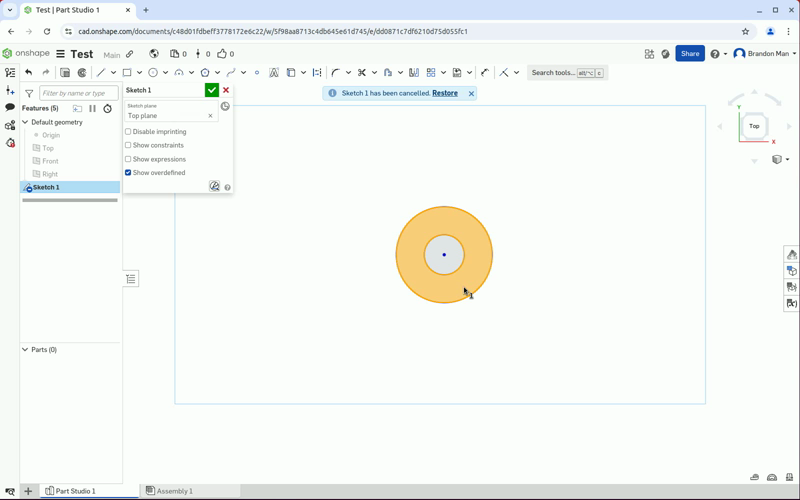
scroll(-6)
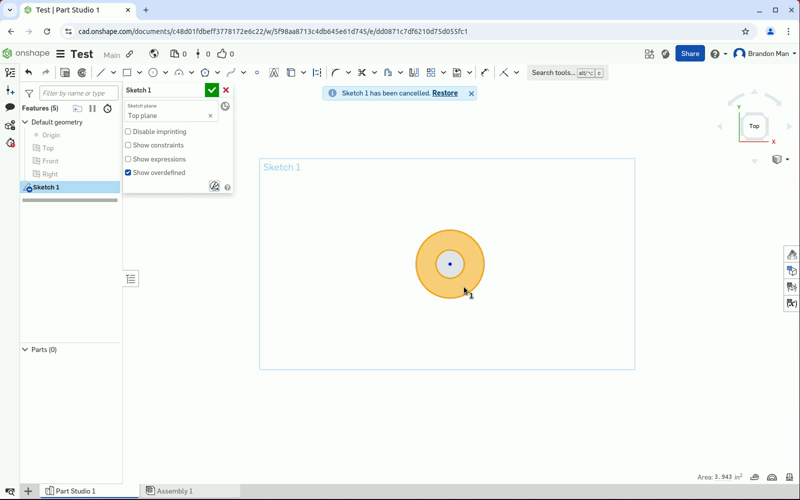
scroll(-6)
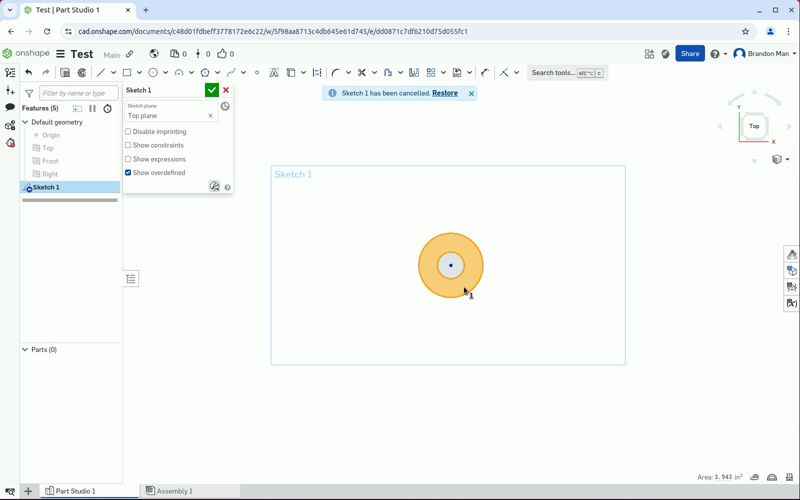
scroll(-6)
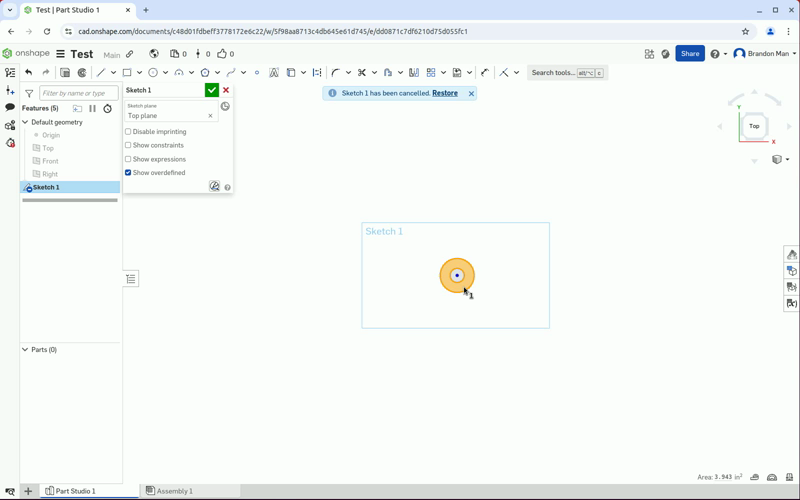
scroll(-6)
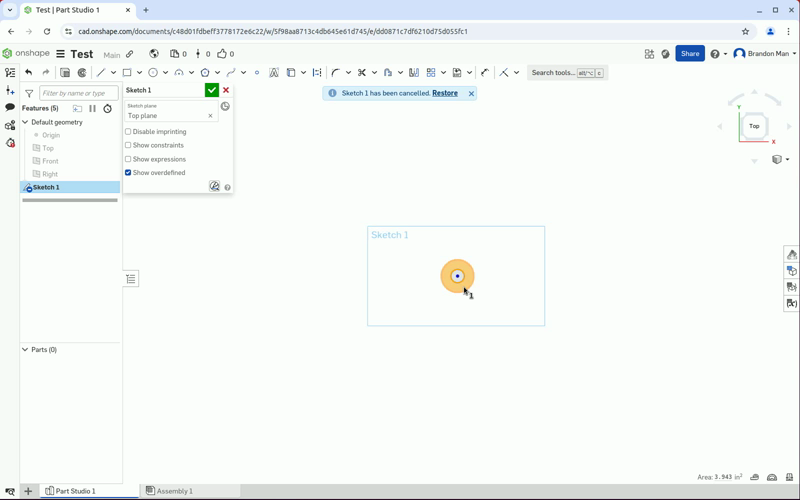
scroll(-6)
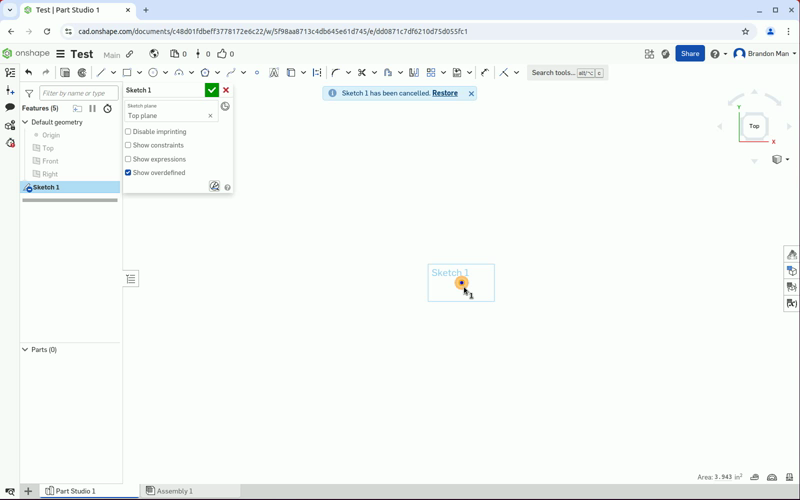
mouse_move(73, 352)
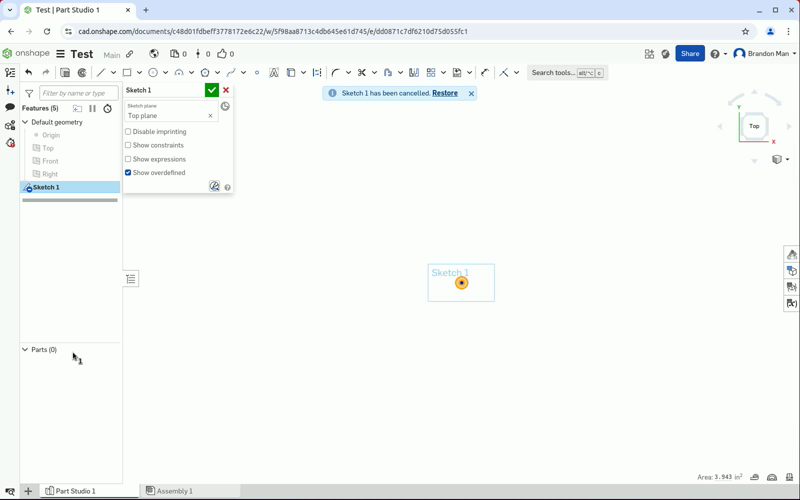
key(shift+y)
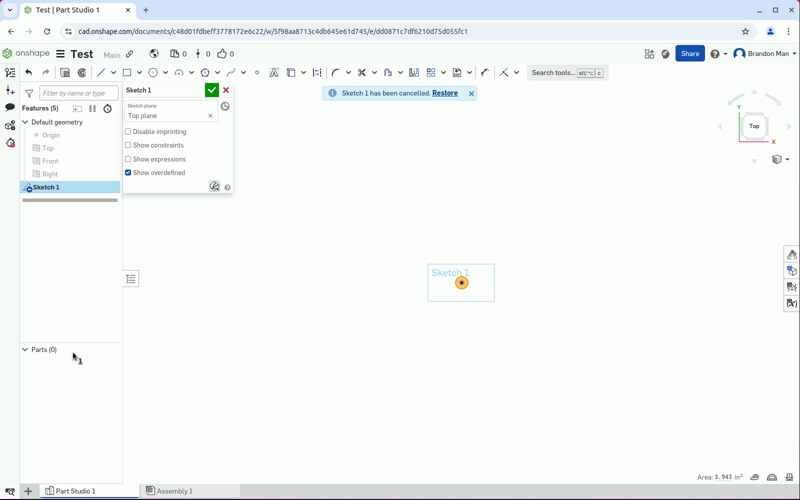
key(shift+e)
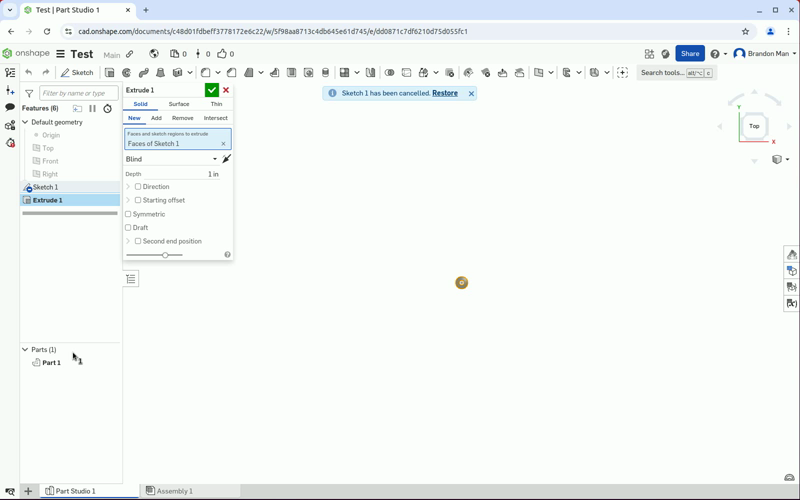
mouse_move(143, 106)
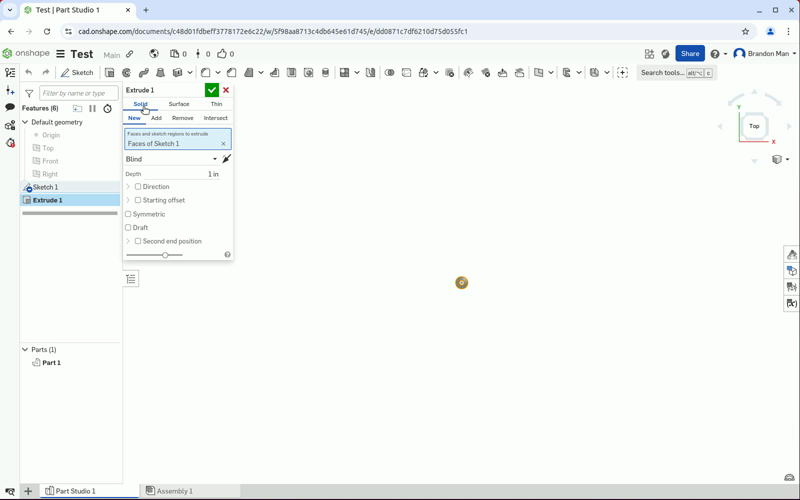
click(143, 106)
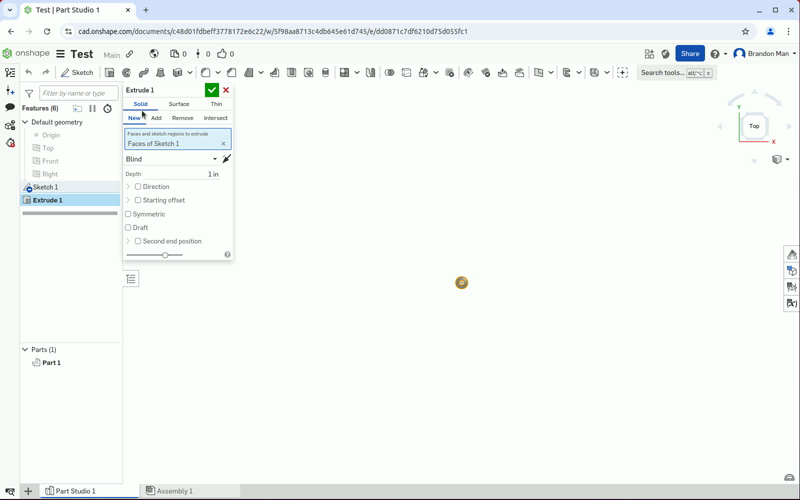
mouse_move(137, 120)
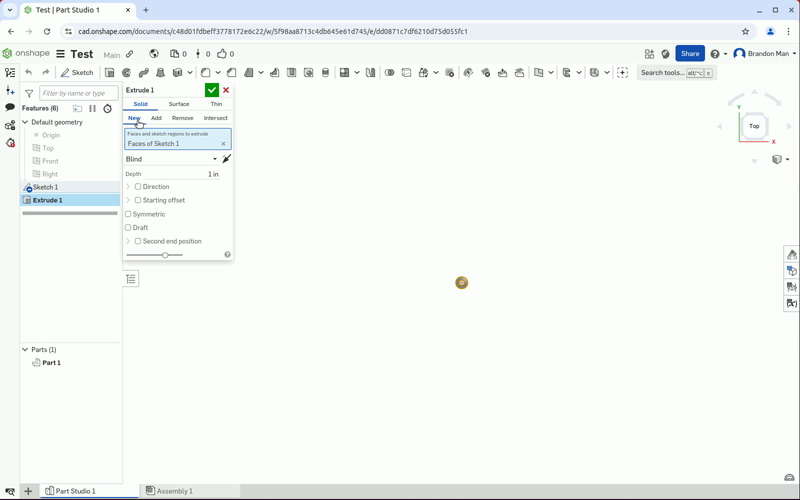
click(137, 120)
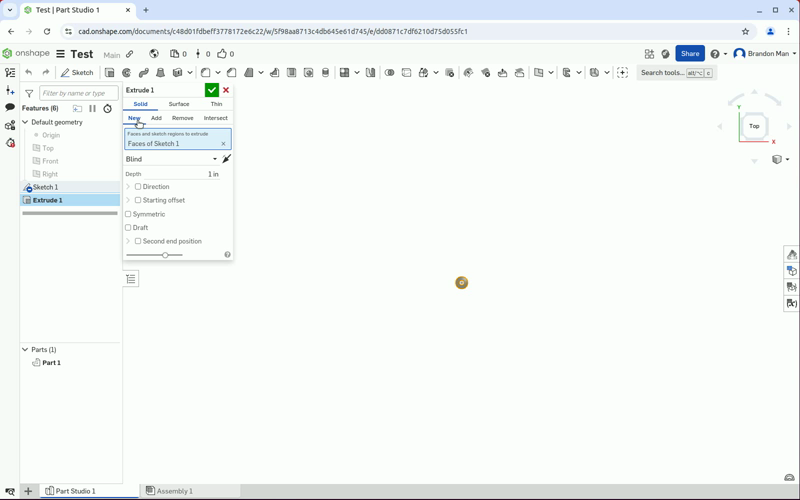
key(tab, 4)
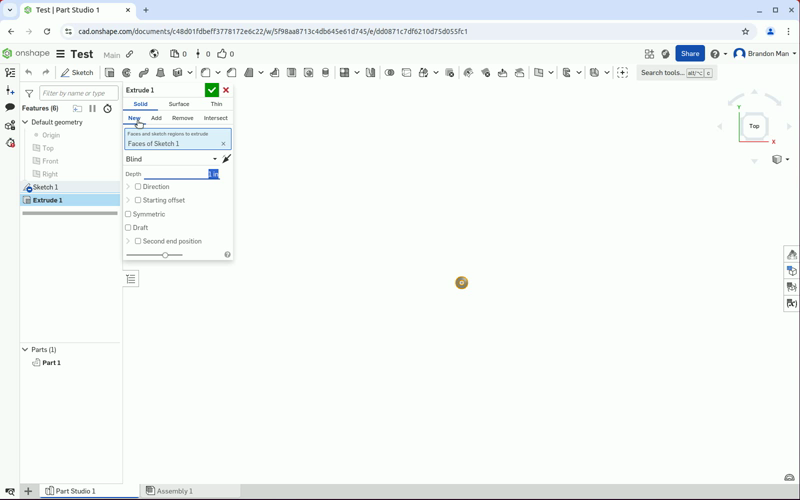
text(23.108)
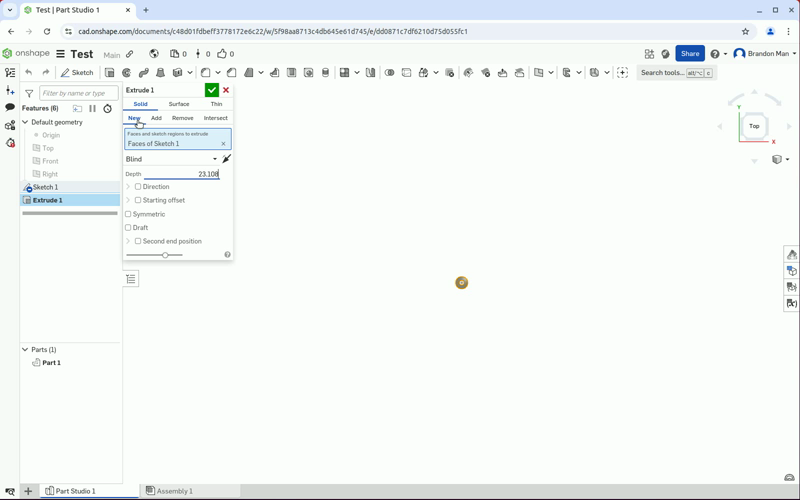
key(enter)
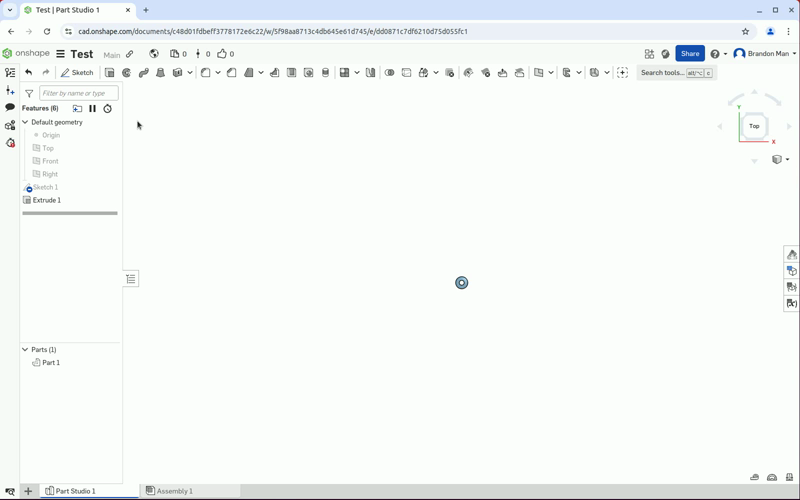
key(shift+h)
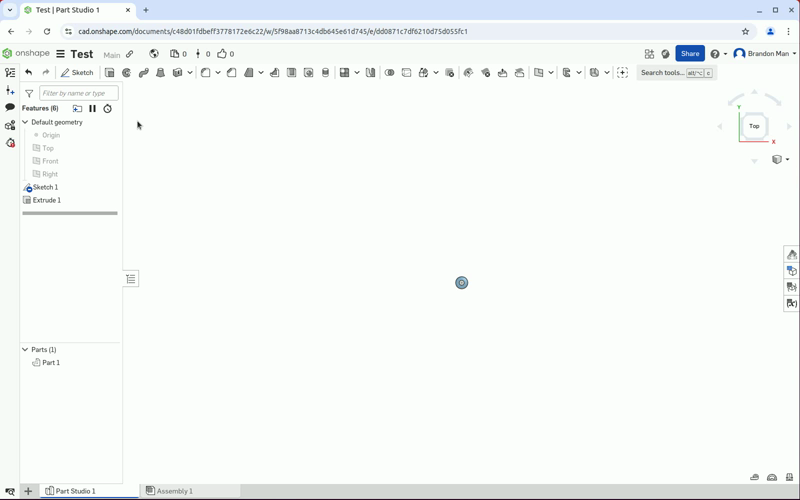
key(shift+h)
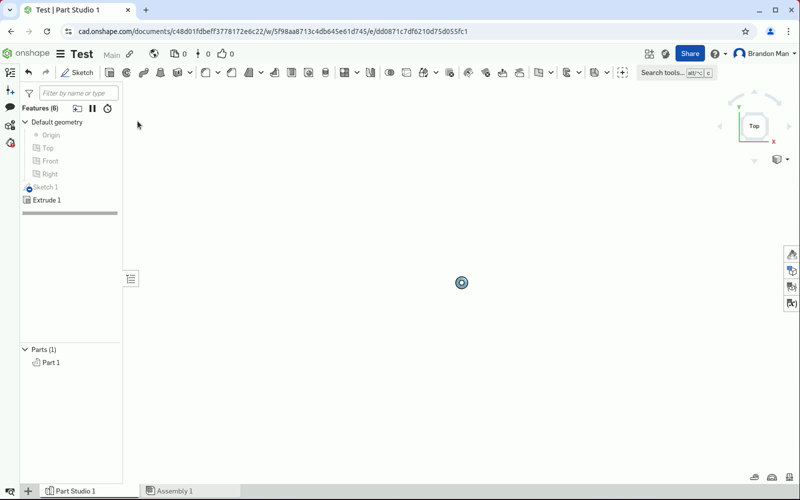
mouse_move(73, 189)
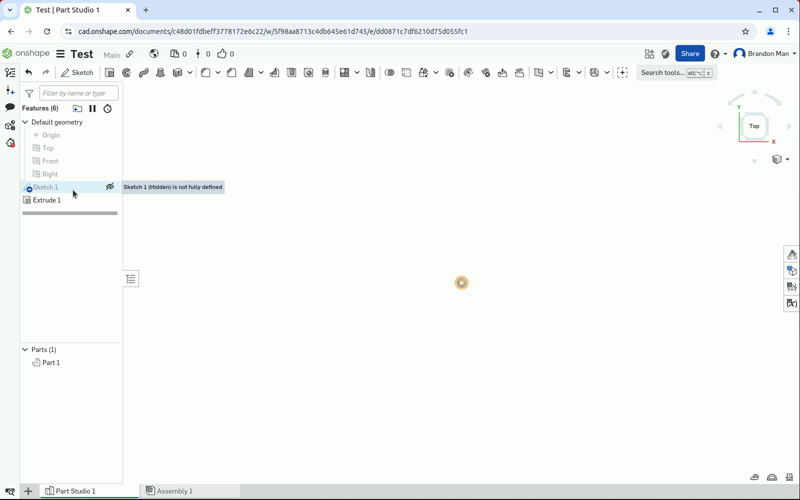
click(73, 189)
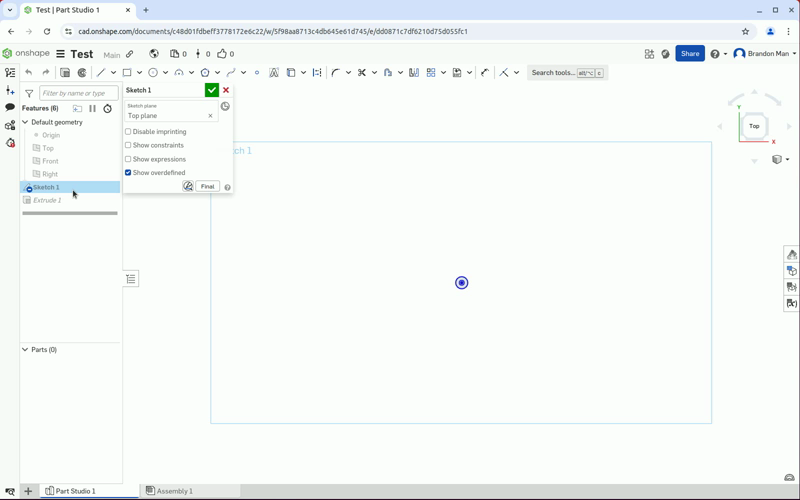
mouse_move(229, 92)
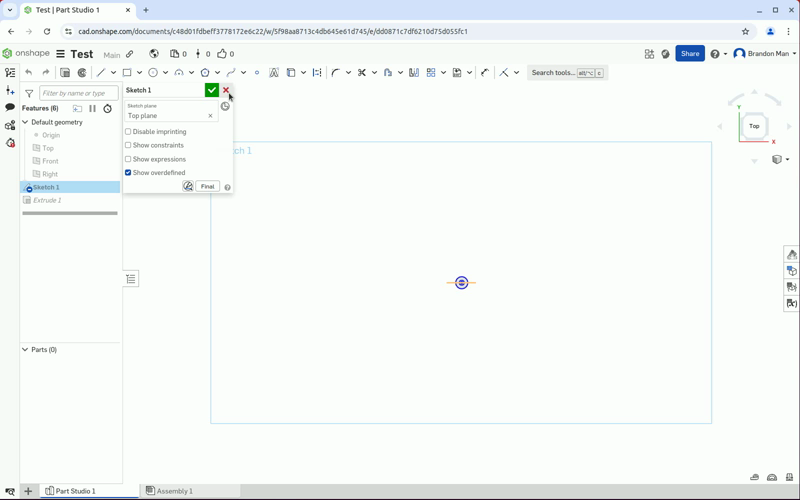
click(229, 92)
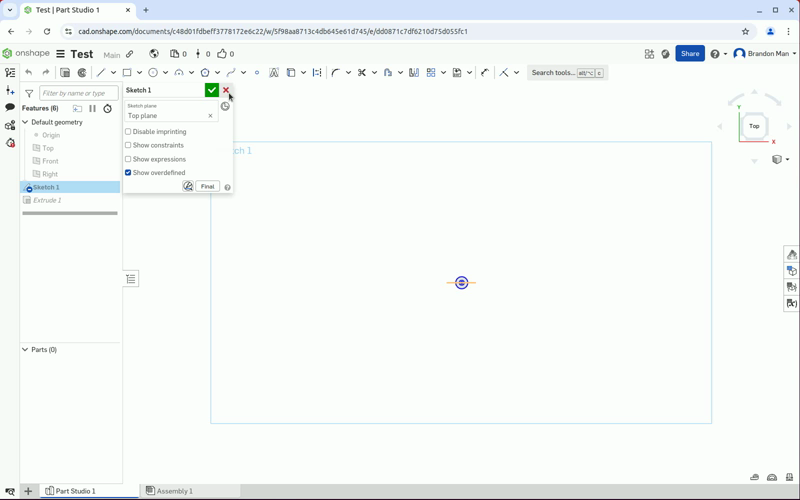
key(shift+s)
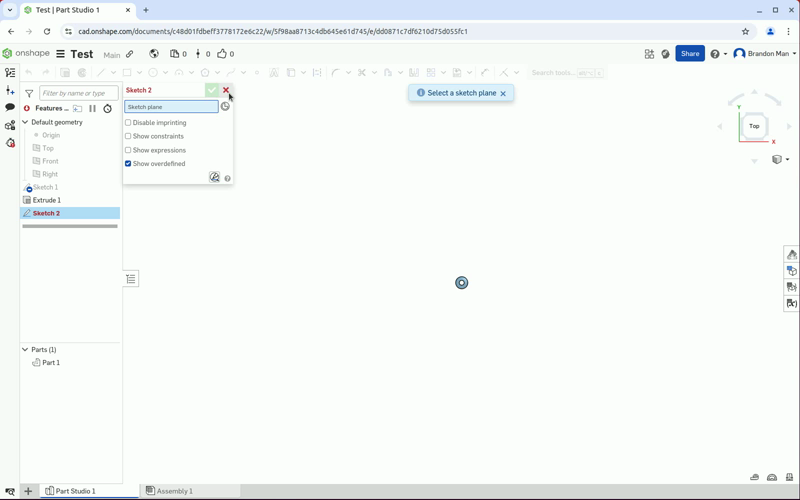
mouse_move(73, 150)
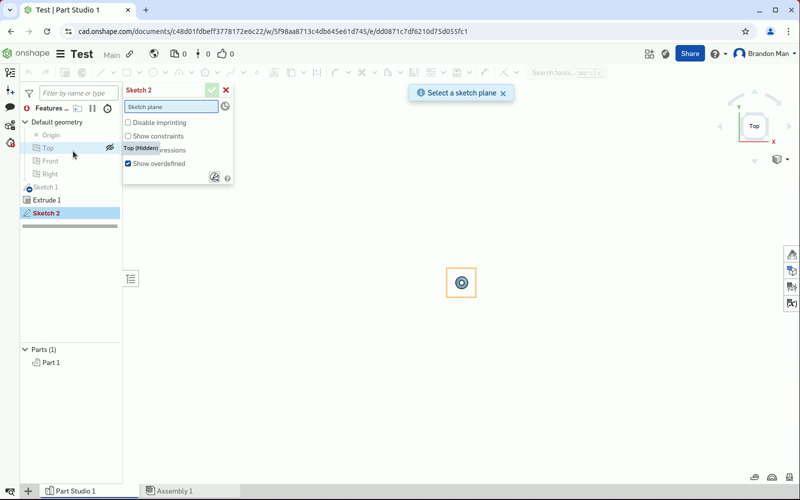
click(73, 150)
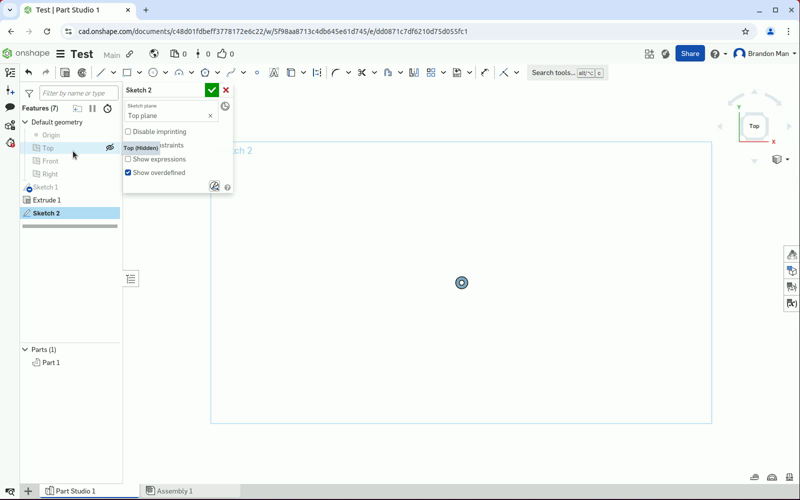
mouse_move(73, 352)
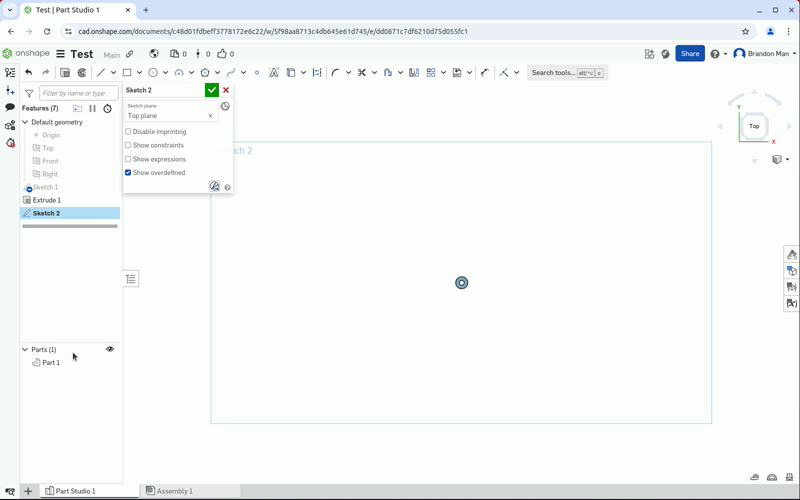
key(y)
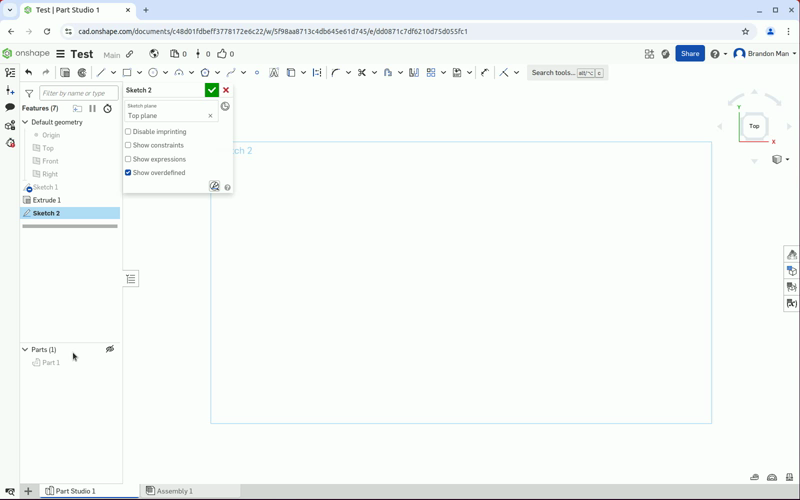
key(c)
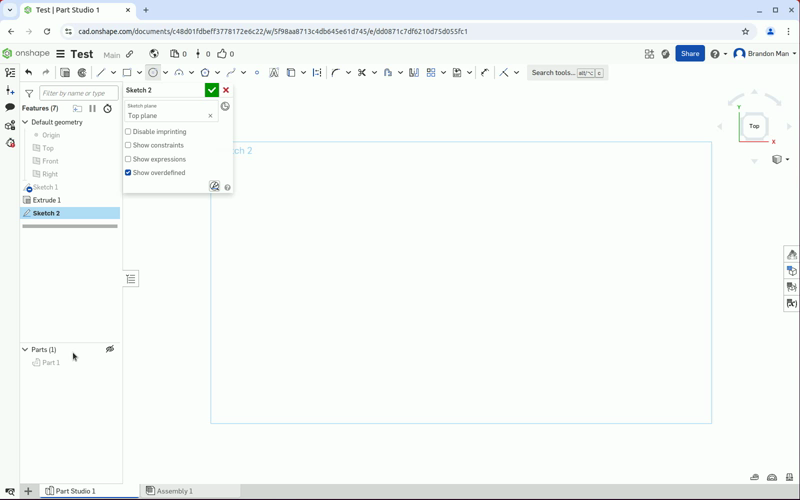
key_down(shift)
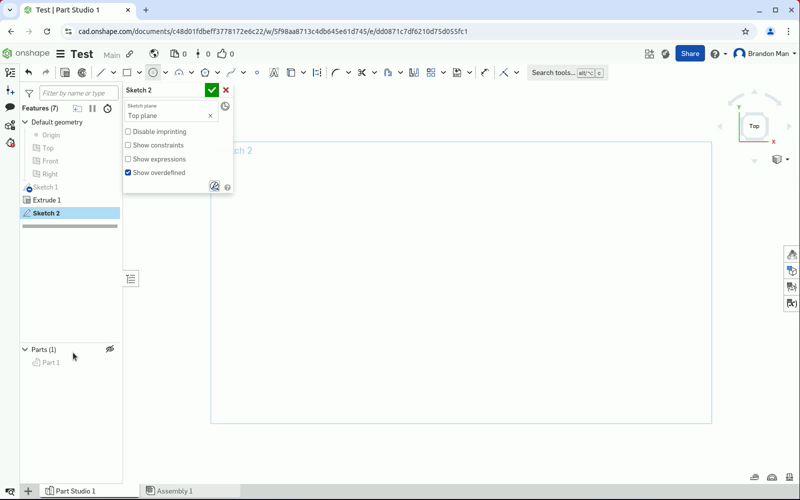
mouse_move(460, 282)
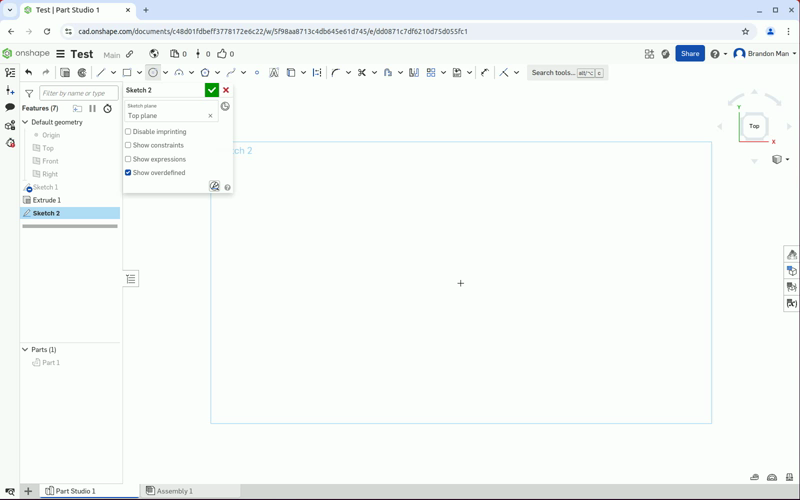
click(460, 282)
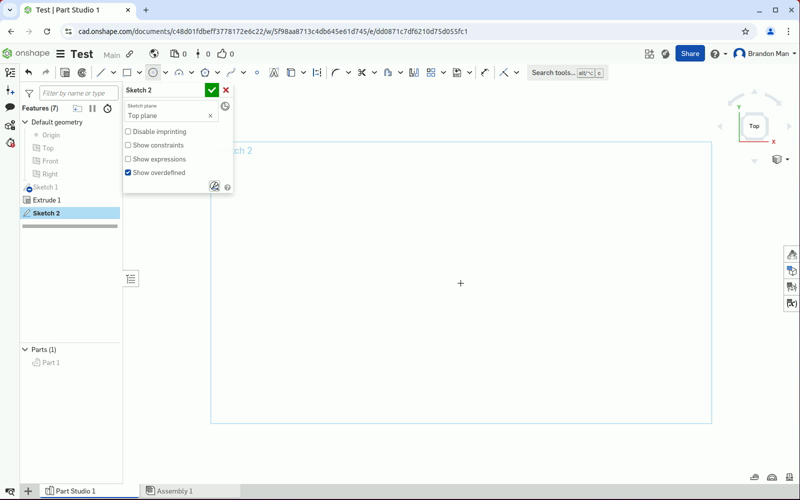
key_up(shift)
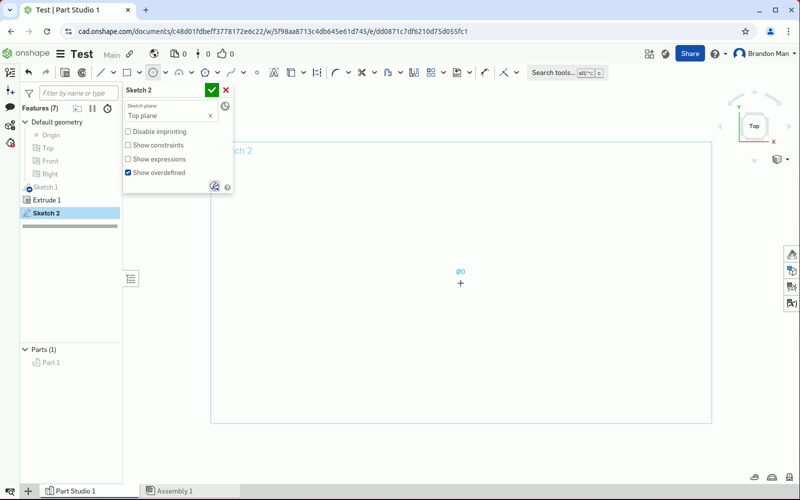
mouse_move(463, 282)
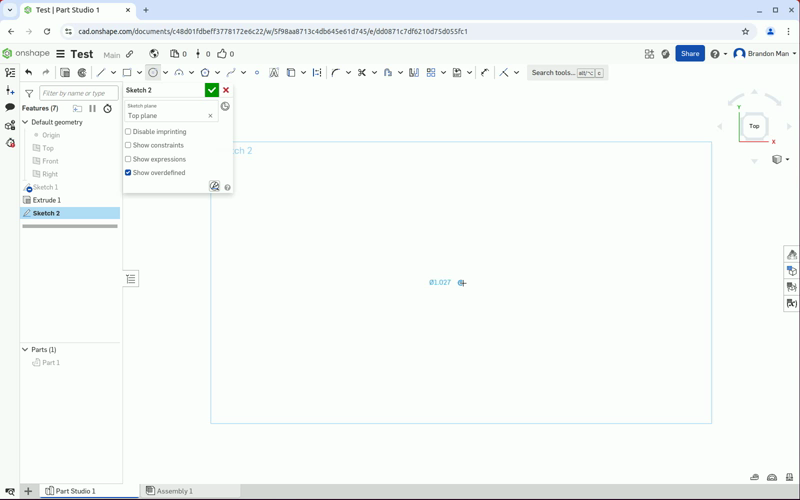
scroll(6)
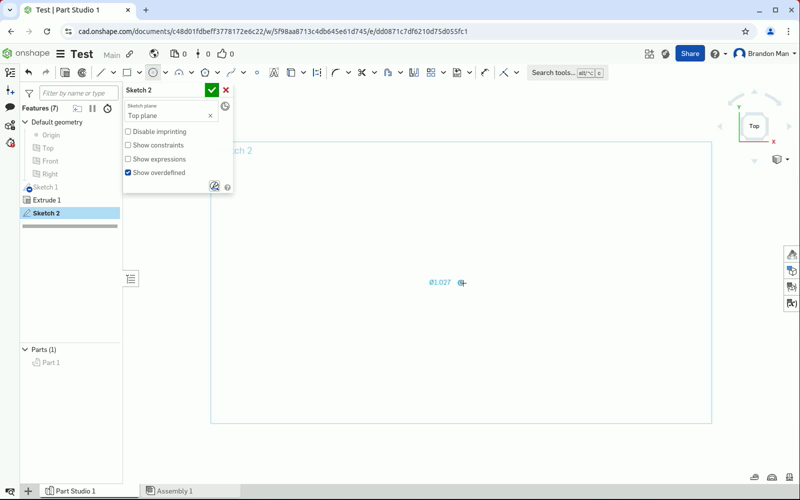
scroll(6)
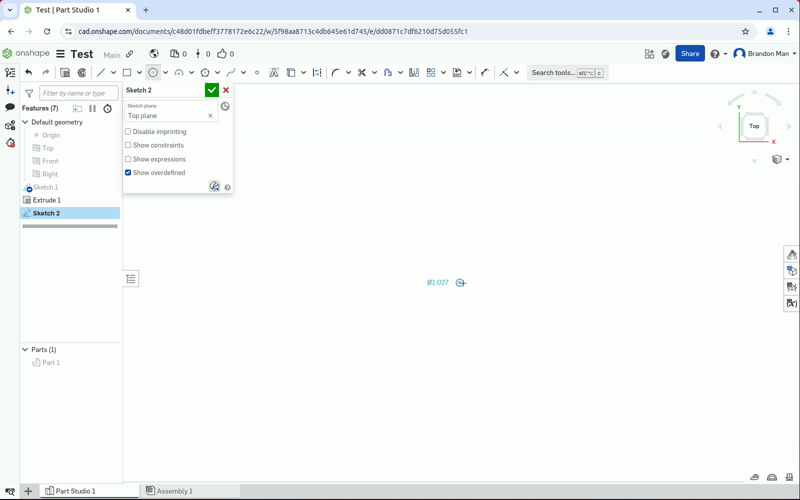
scroll(6)
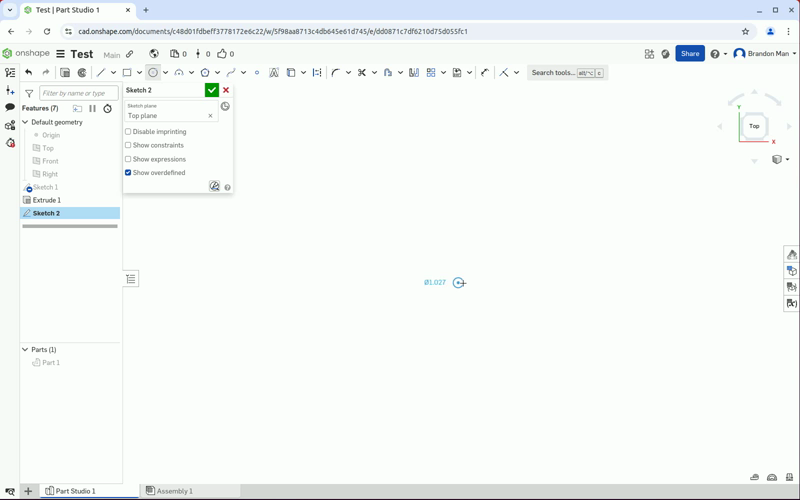
scroll(6)
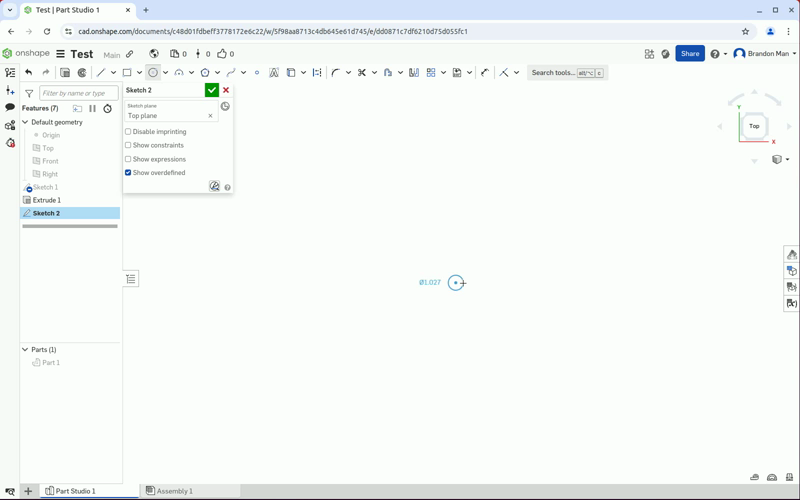
scroll(6)
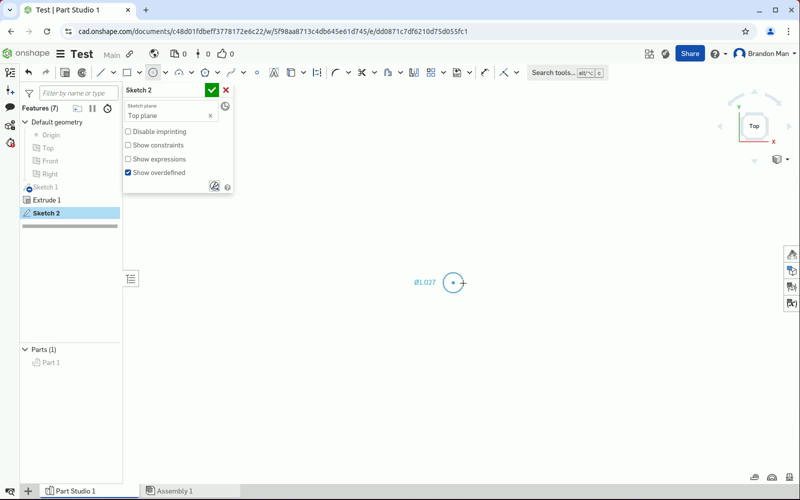
scroll(6)
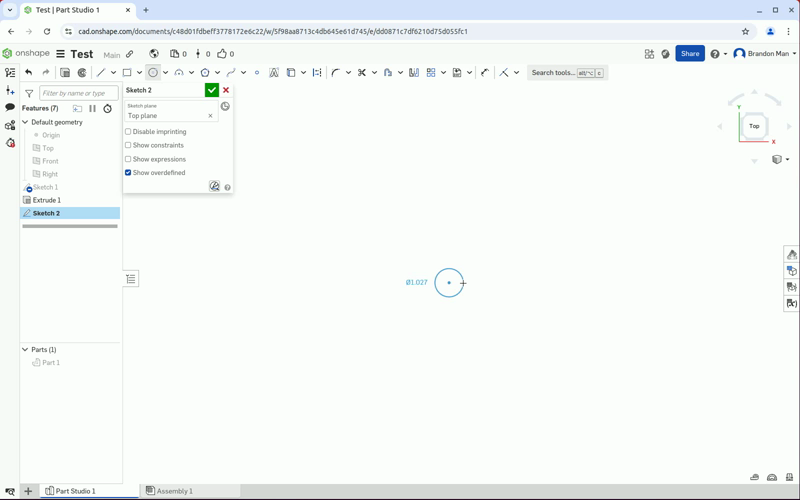
scroll(6)
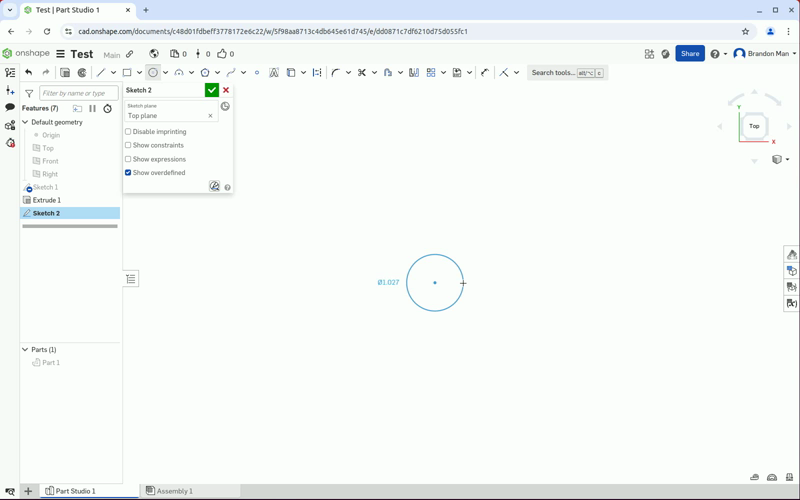
click(463, 282)
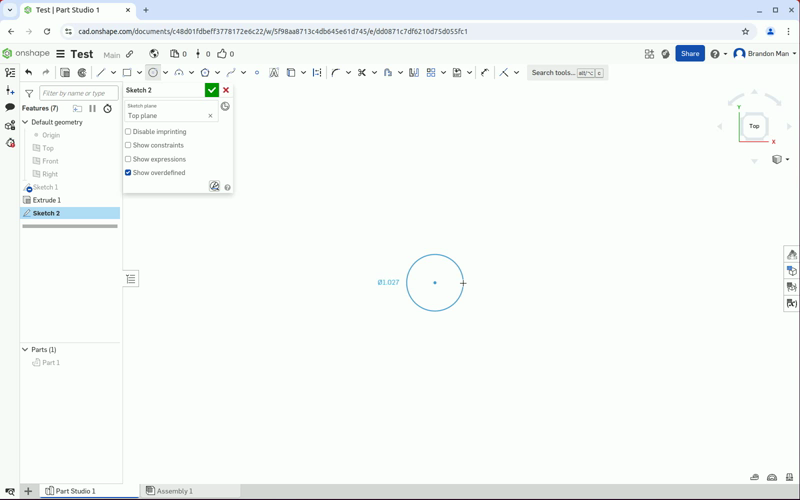
scroll(-6)
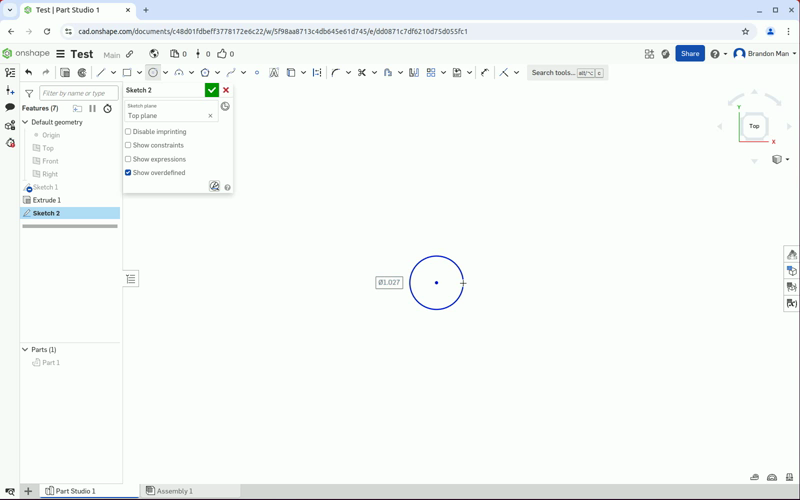
scroll(-6)
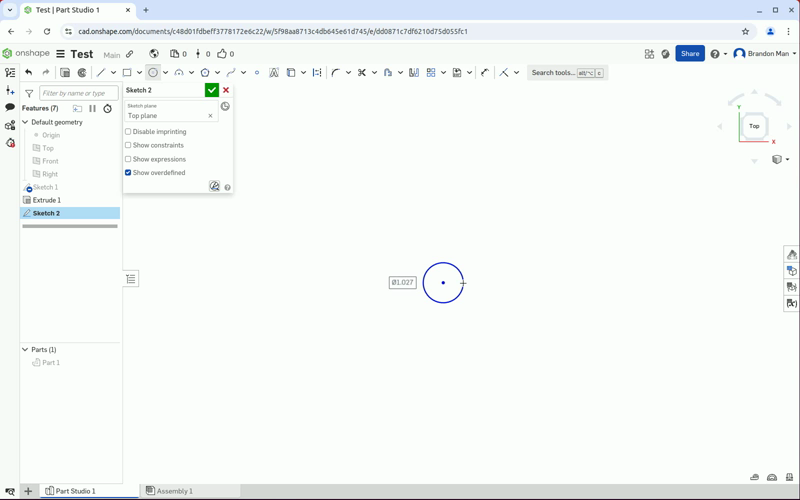
scroll(-6)
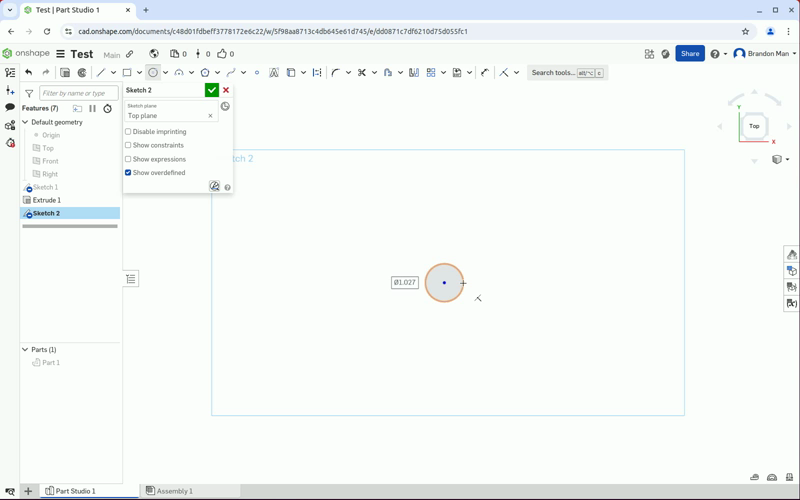
scroll(-6)
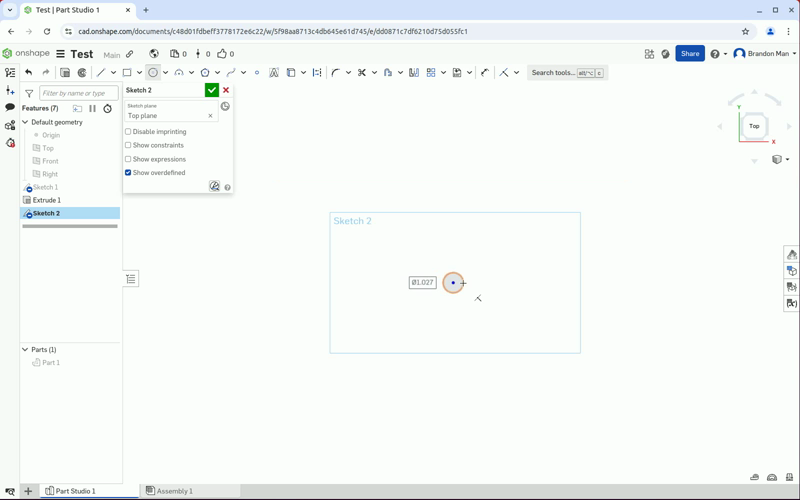
scroll(-6)
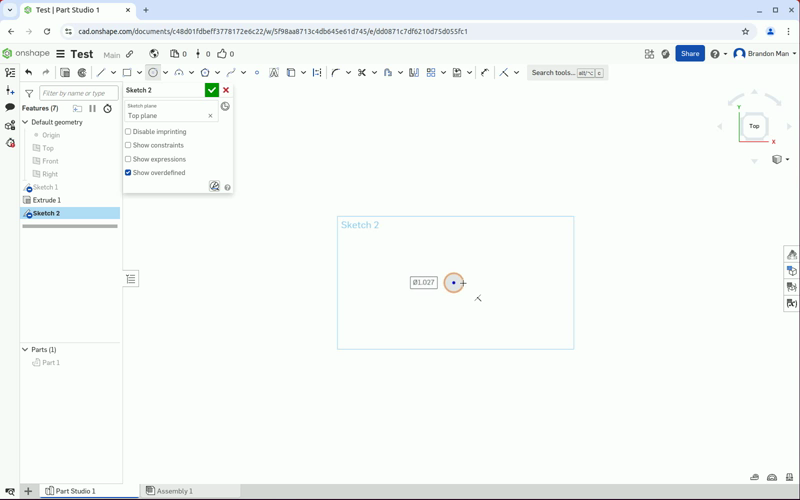
scroll(-6)
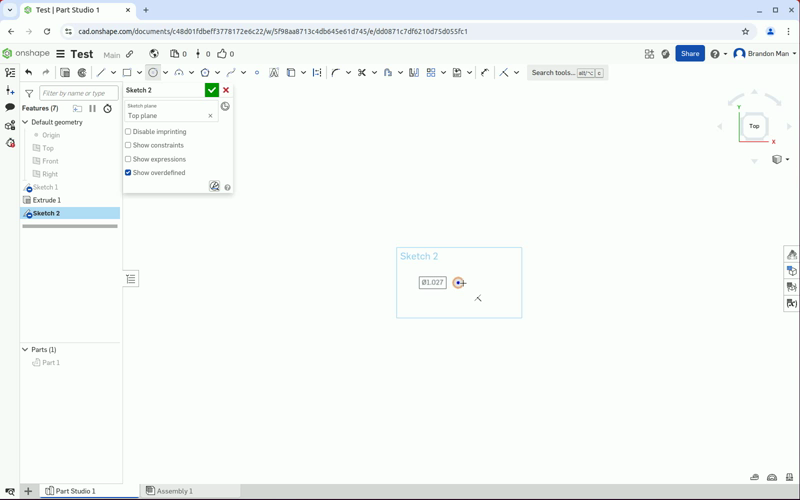
scroll(-6)
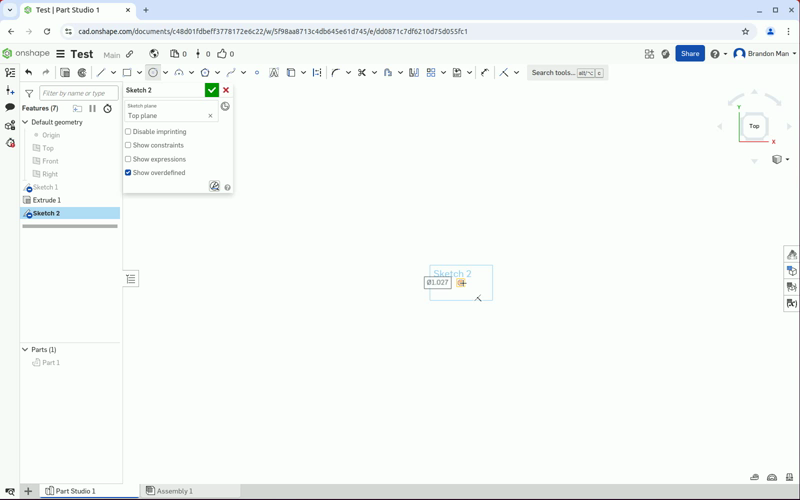
key(esc)
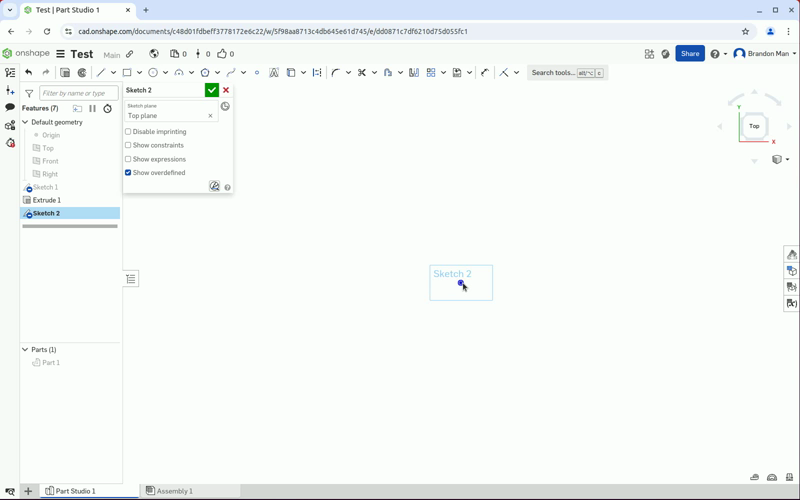
mouse_move(459, 284)
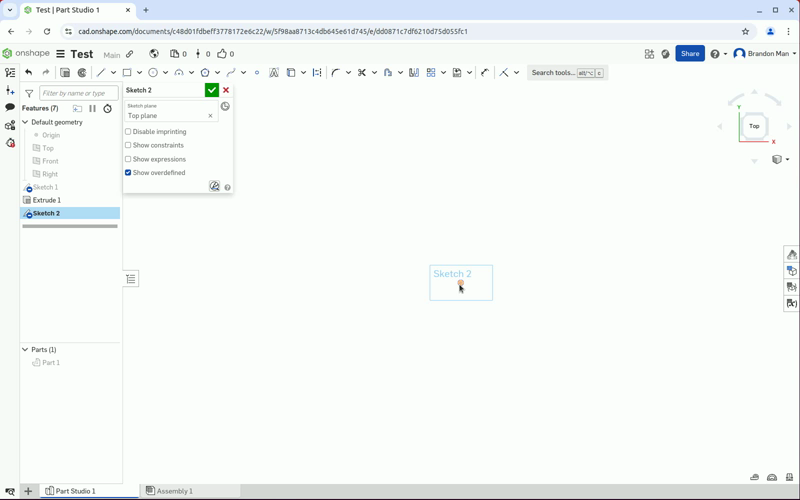
scroll(6)
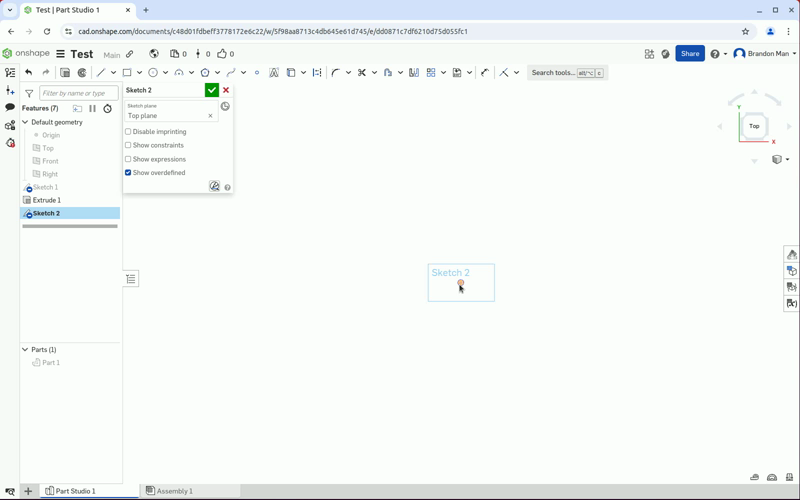
scroll(6)
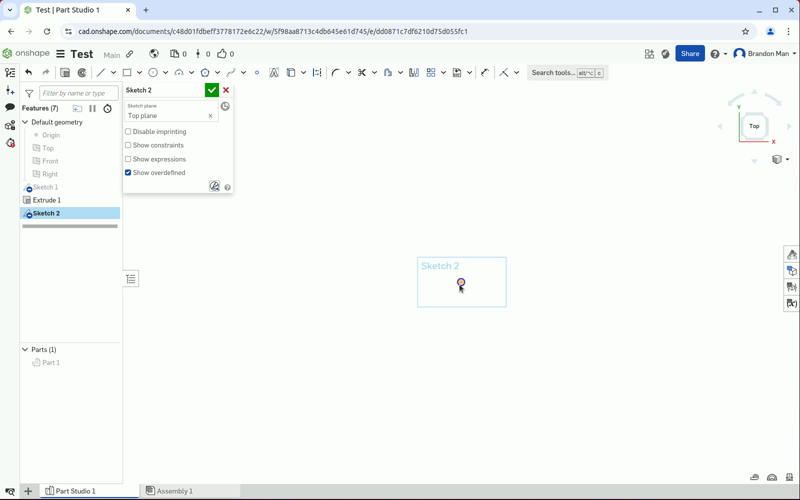
scroll(6)
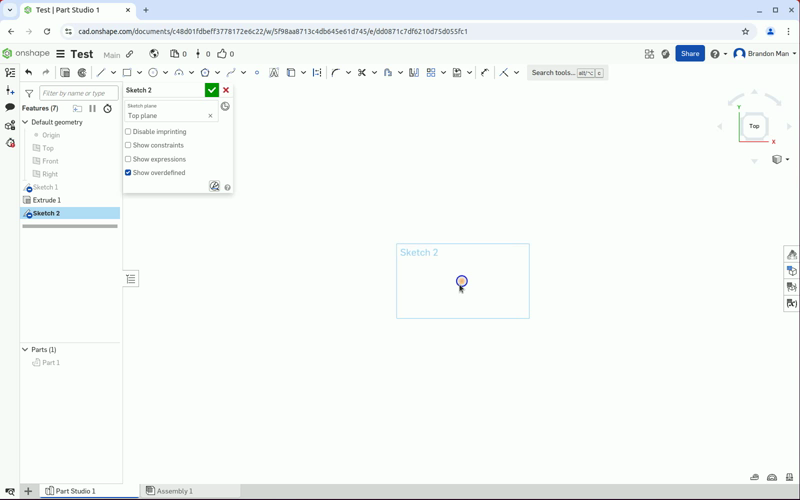
scroll(6)
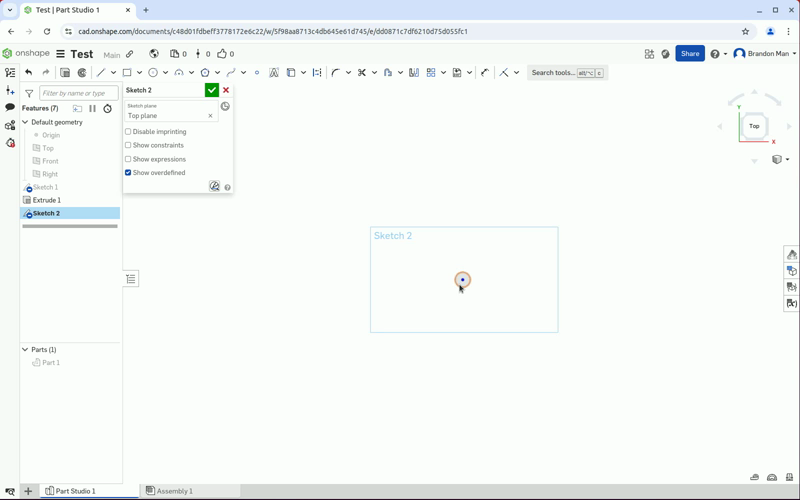
scroll(6)
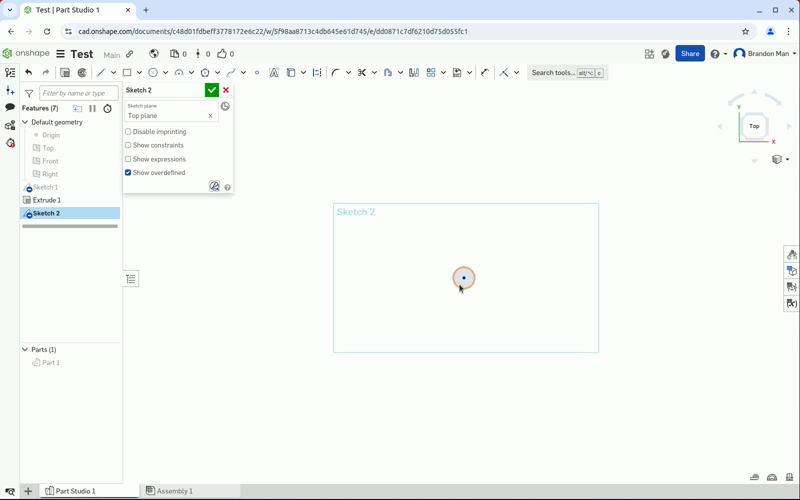
scroll(6)
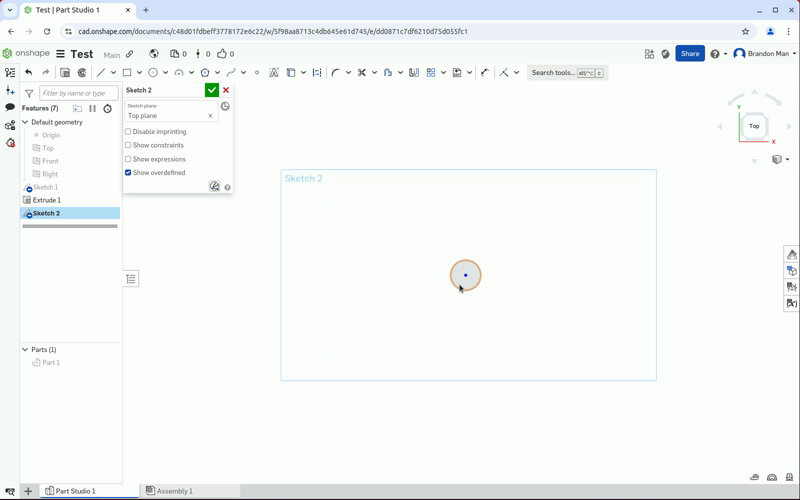
scroll(6)
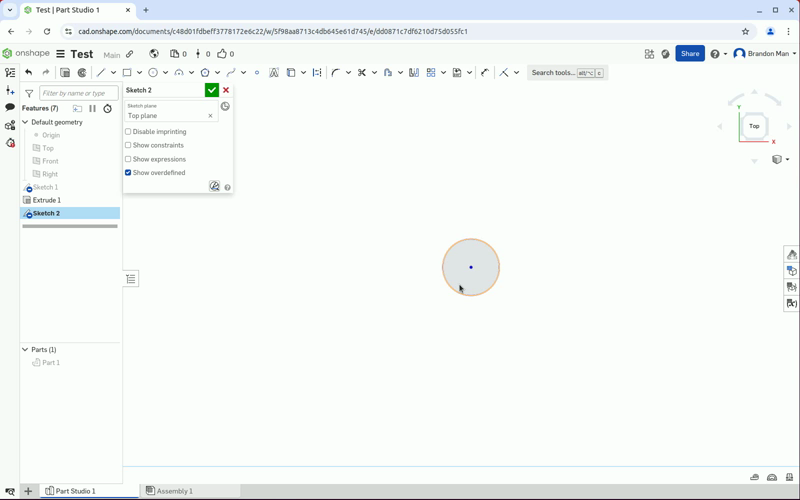
click(459, 284)
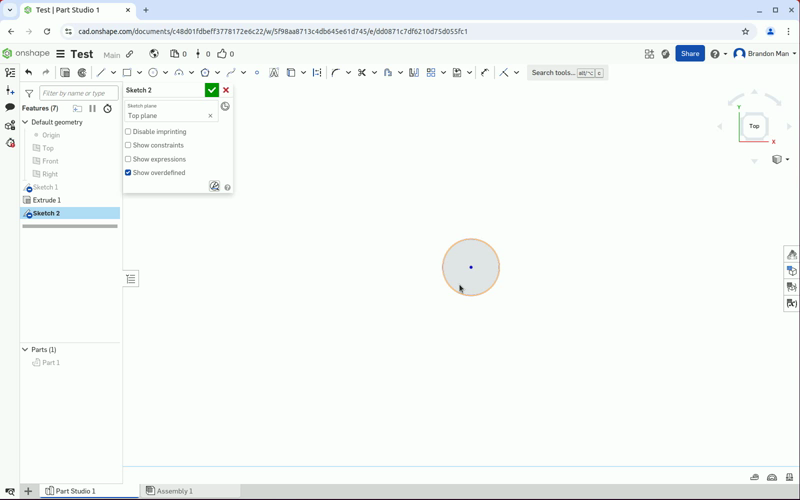
scroll(-6)
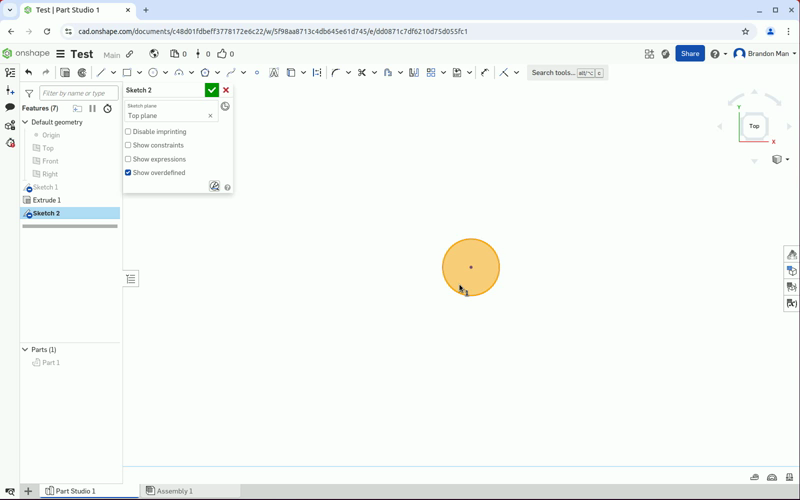
scroll(-6)
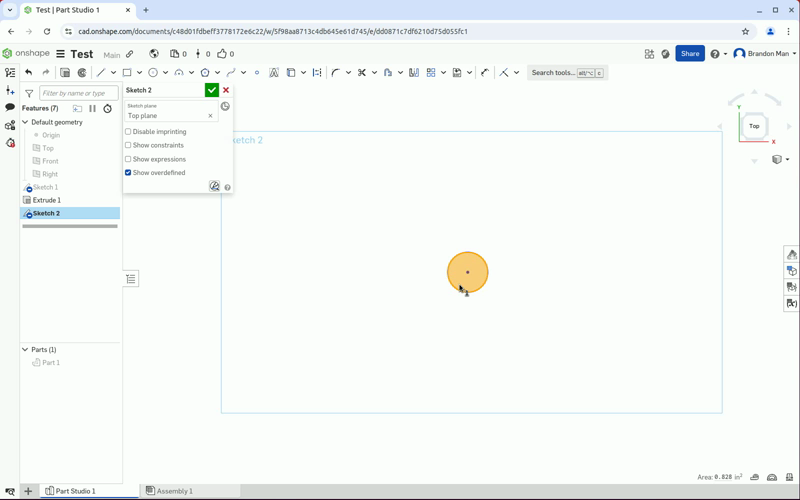
scroll(-6)
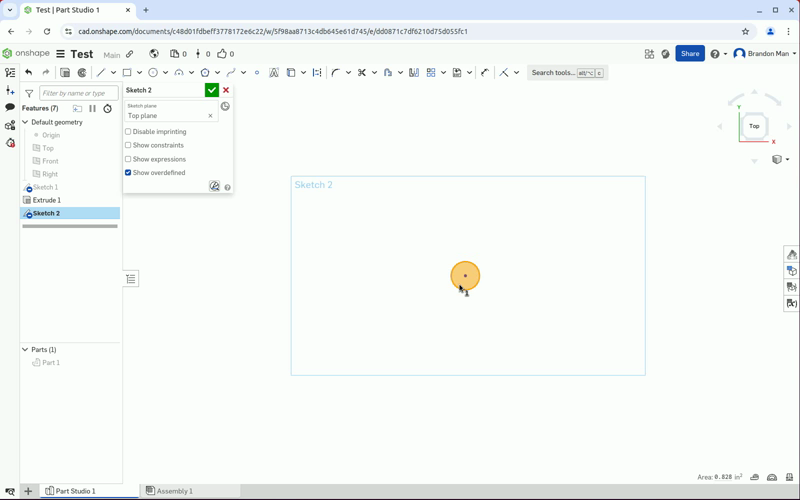
scroll(-6)
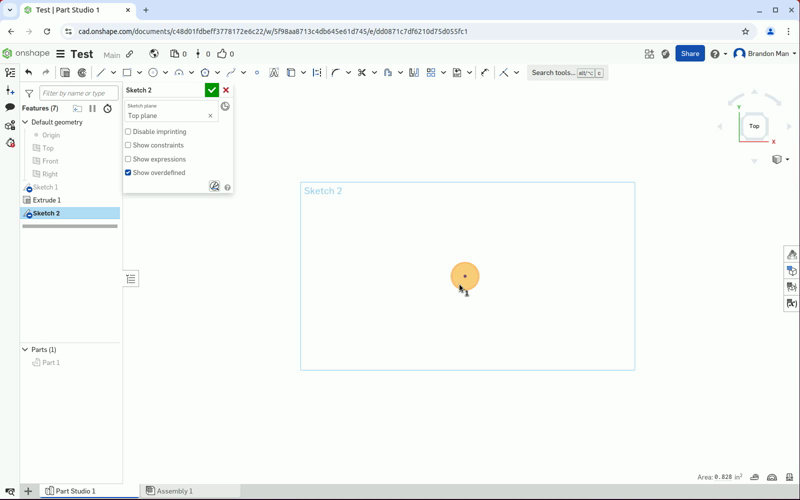
scroll(-6)
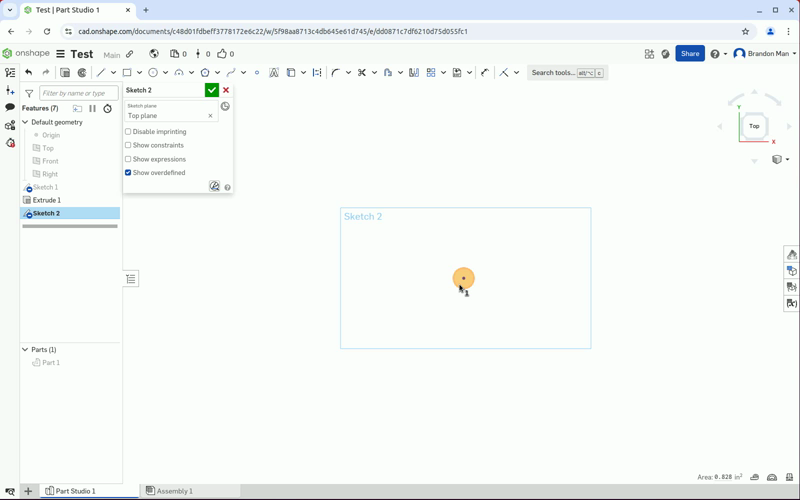
scroll(-6)
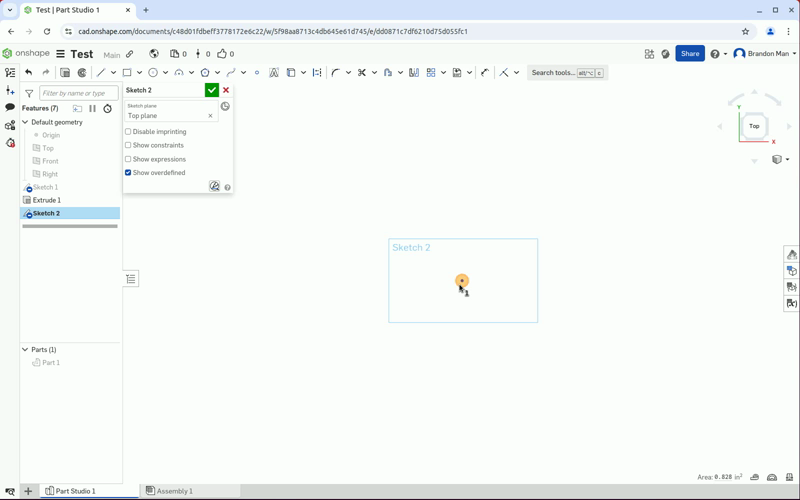
scroll(-6)
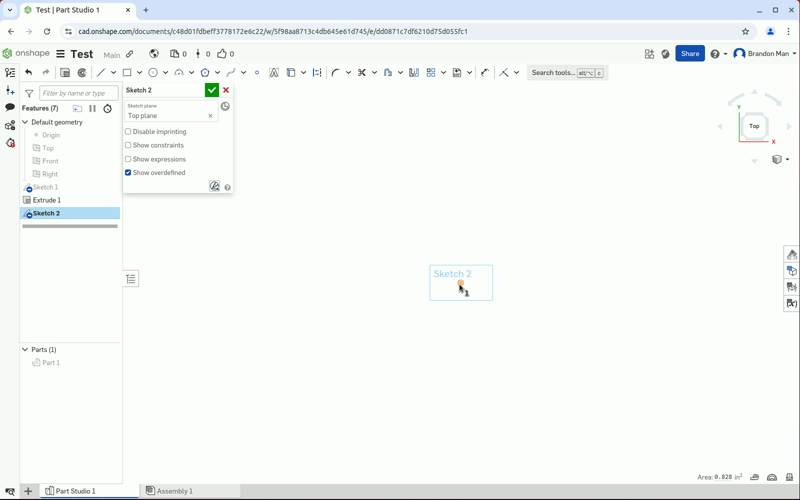
mouse_move(73, 352)
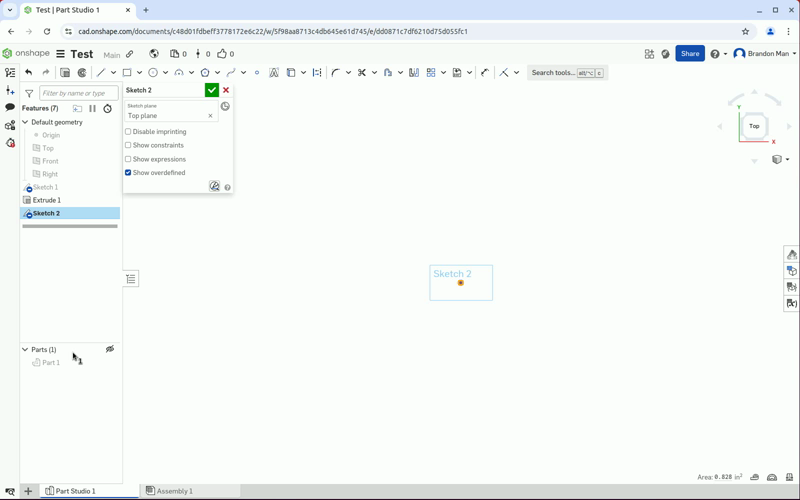
key(shift+y)
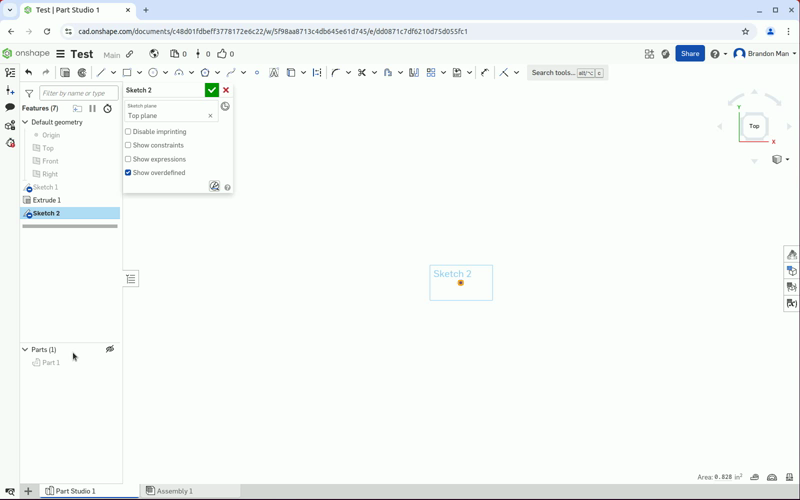
key(shift+e)
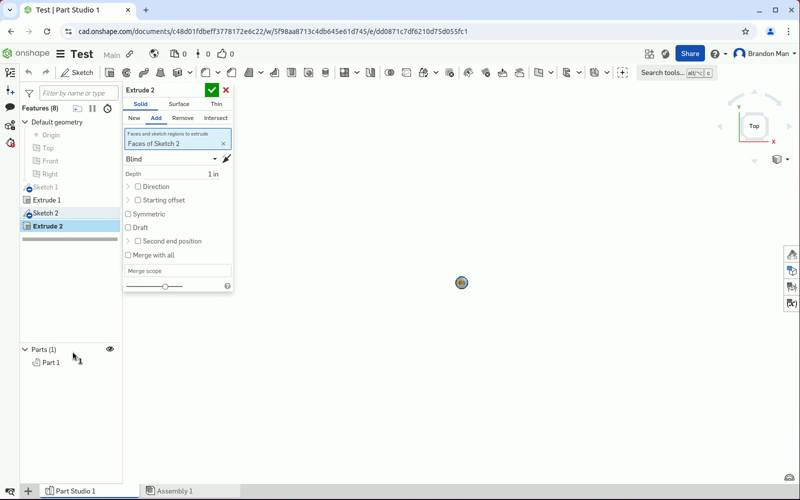
mouse_move(143, 106)
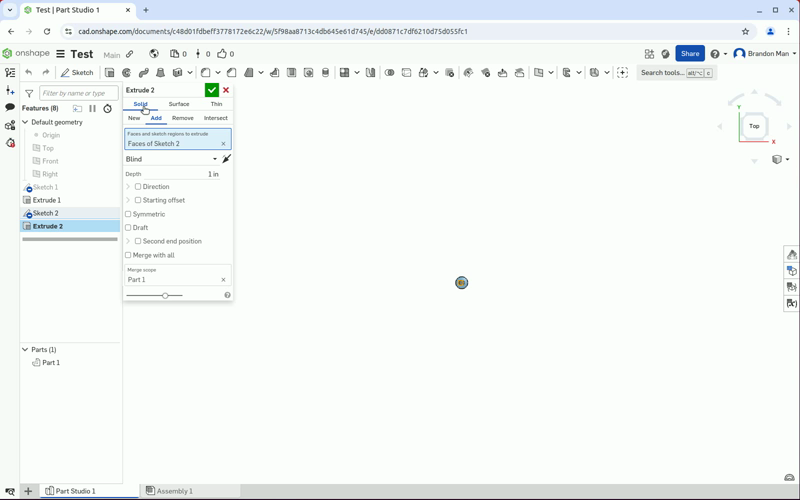
click(143, 106)
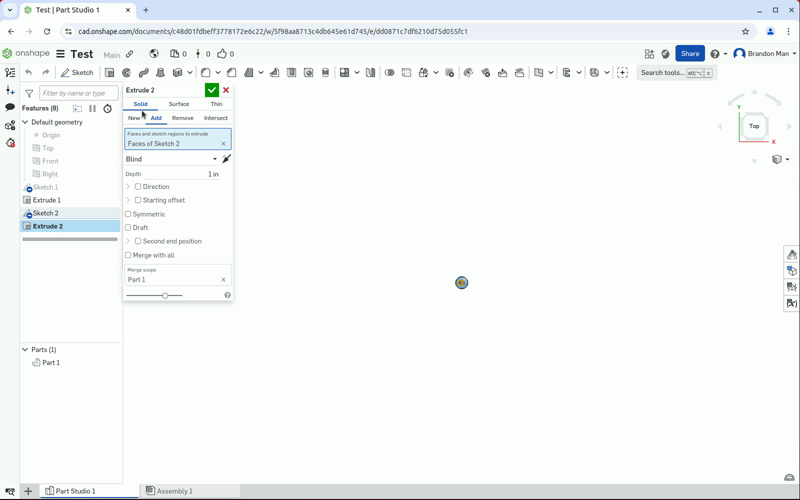
mouse_move(137, 120)
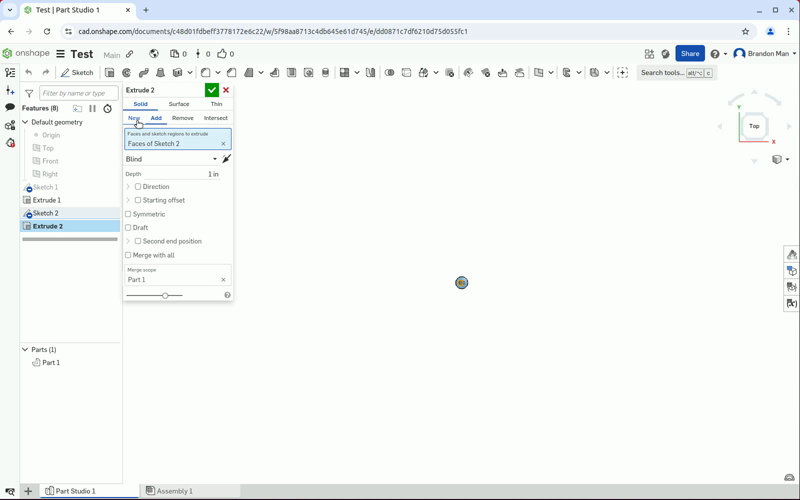
click(137, 120)
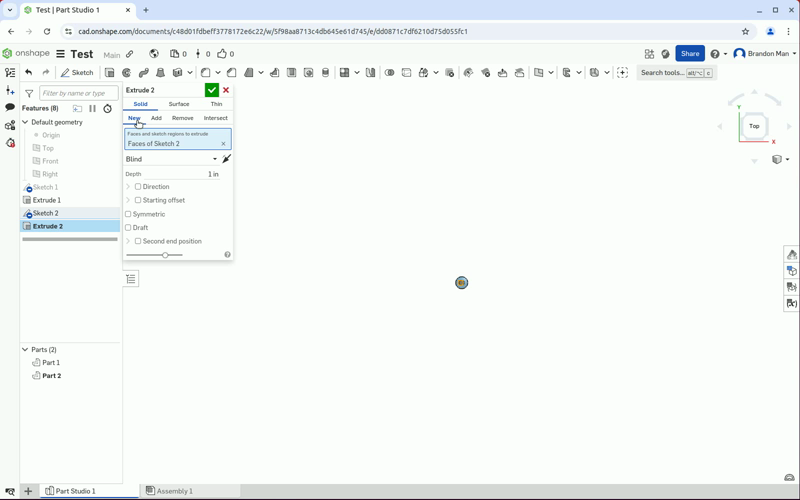
key(tab, 4)
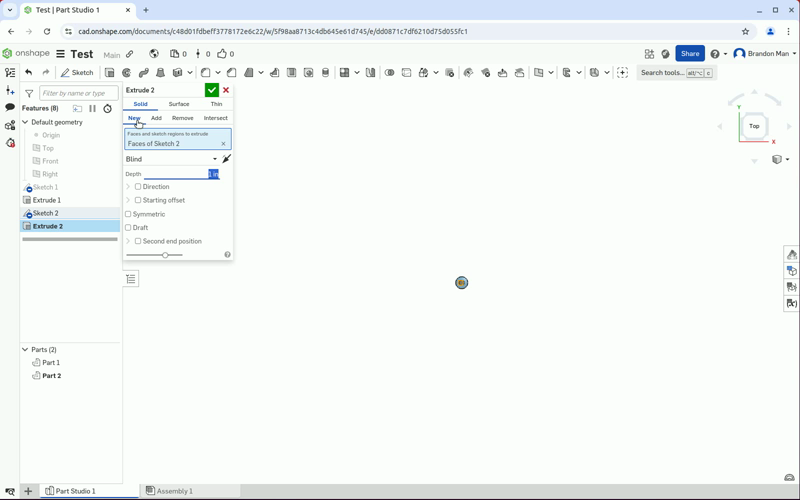
text(23.108)
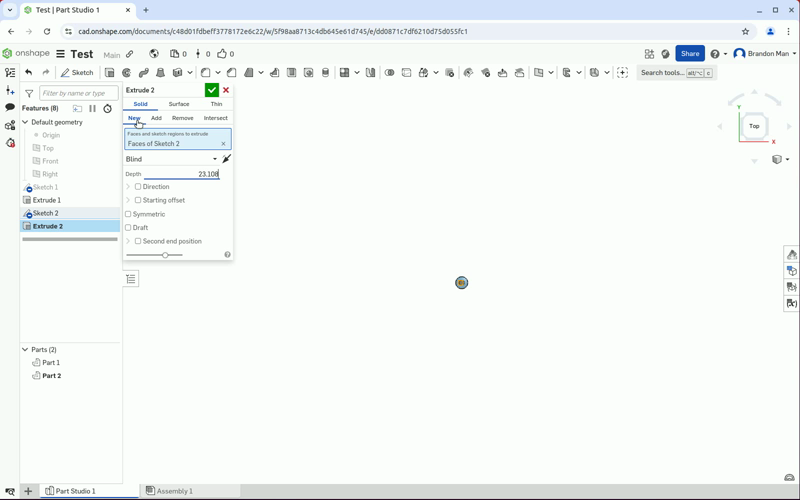
key(enter)
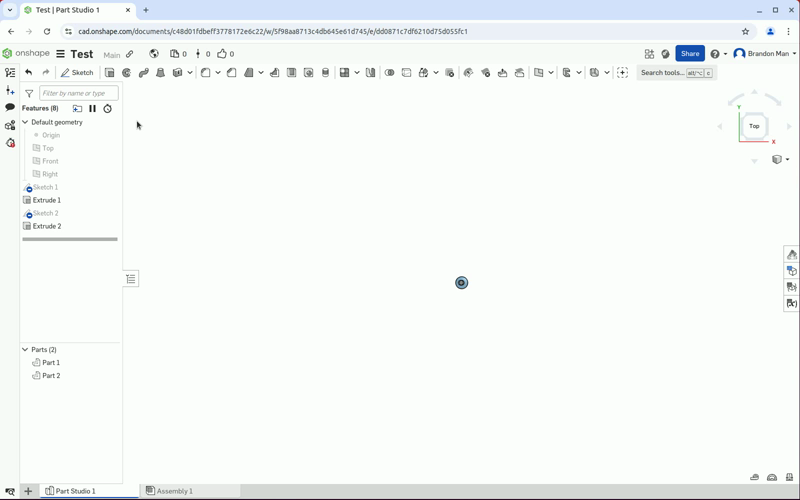
key(shift+h)
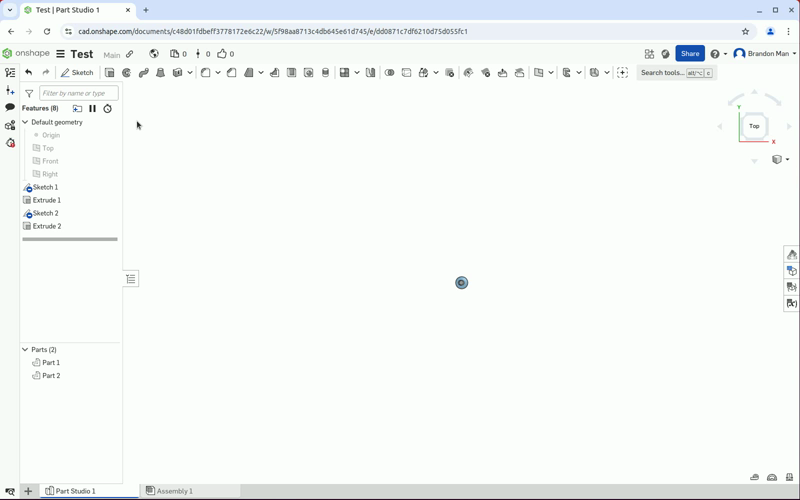
key(shift+h)
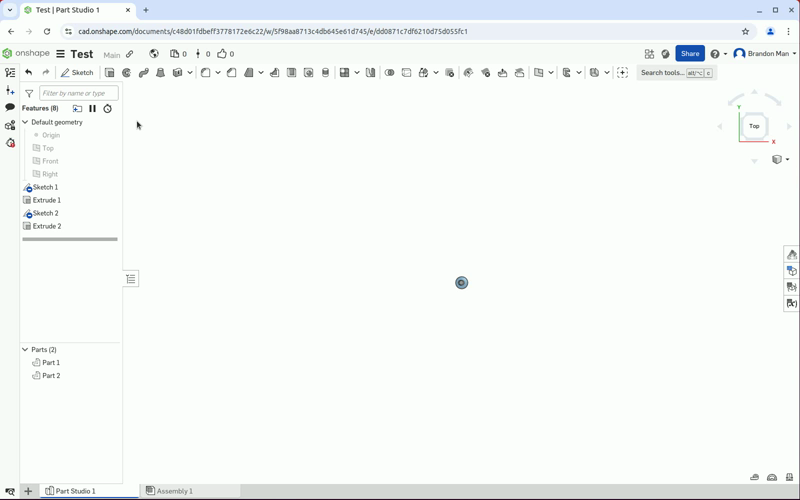
key(shift+7)
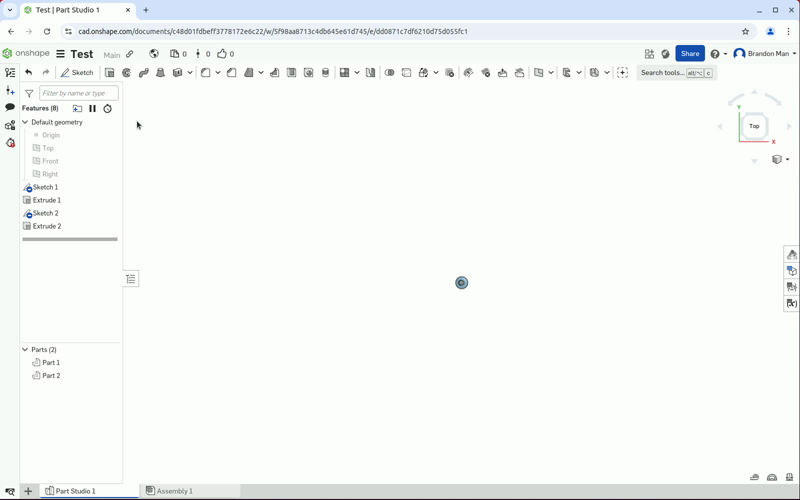
key(up, 3)
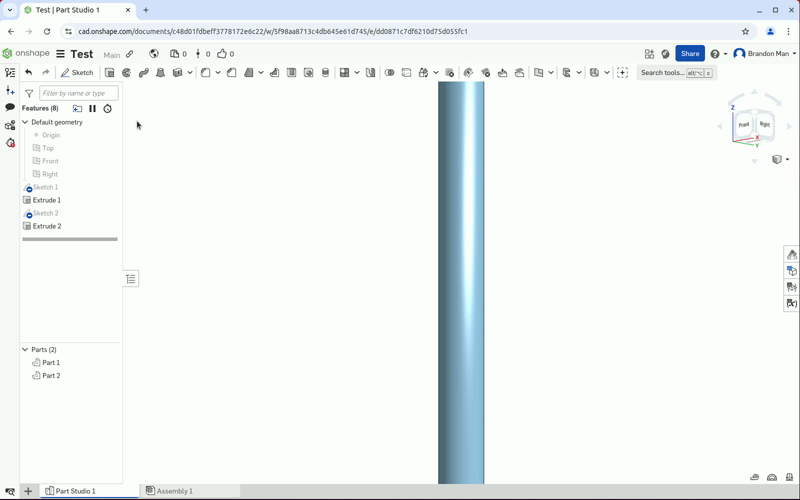
key(left, 3)
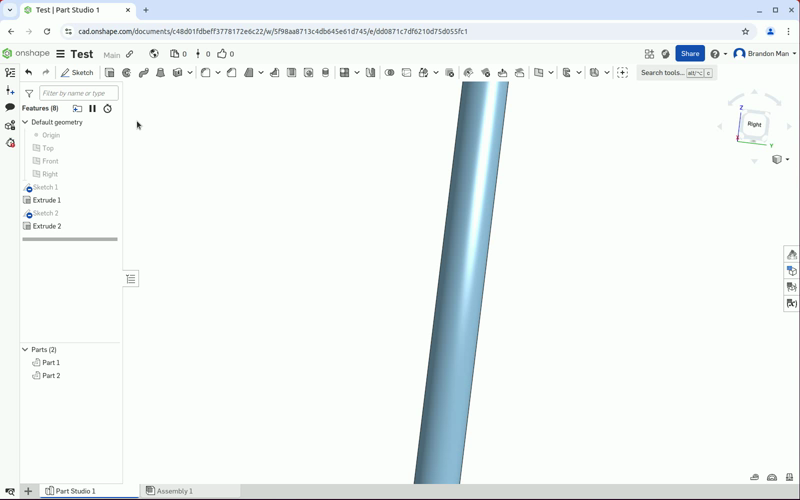
key(right, 3)
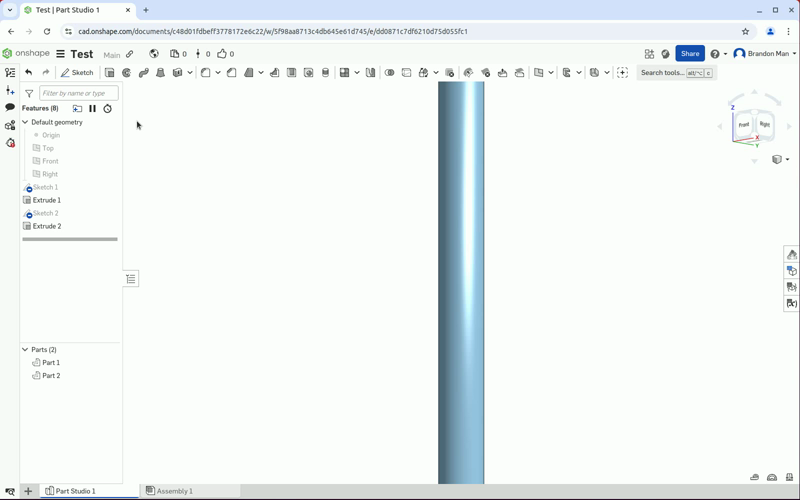
key(down, 3)
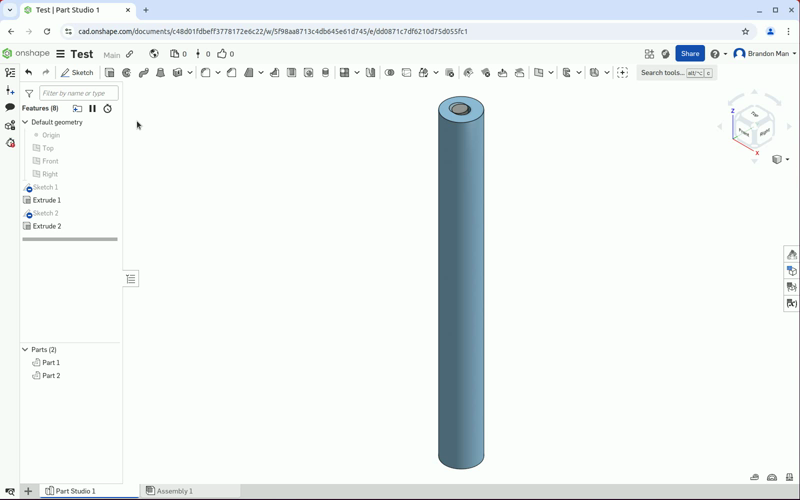
mouse_move(73, 189)
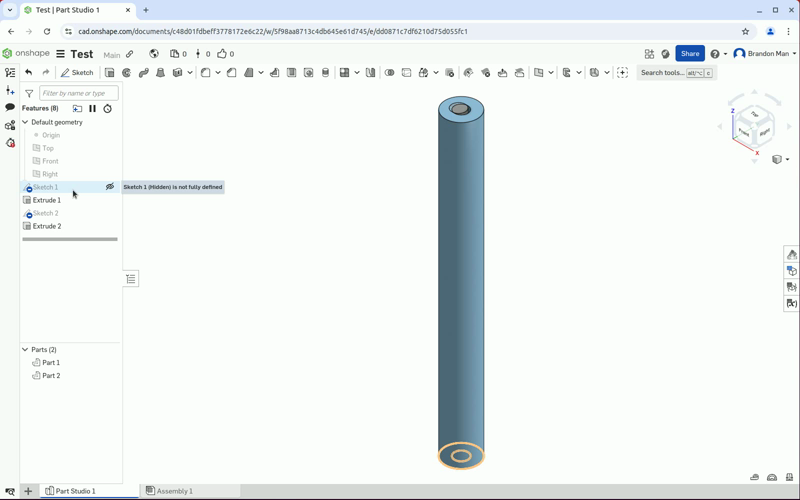
click(73, 189)